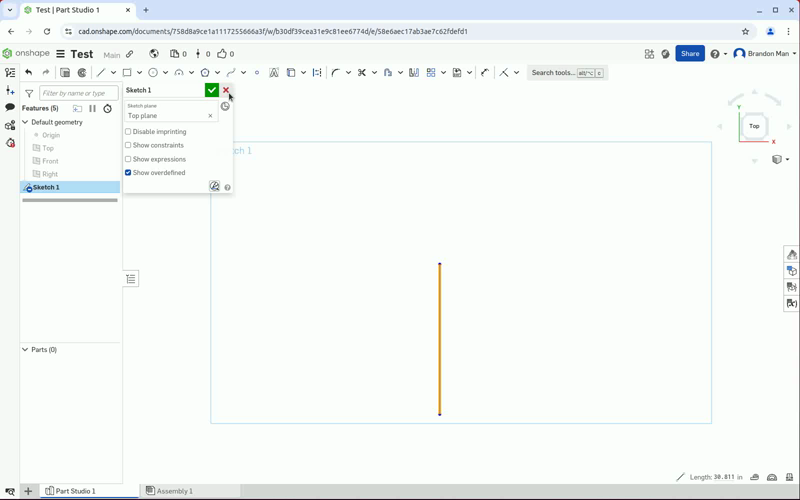
key(shift+h)
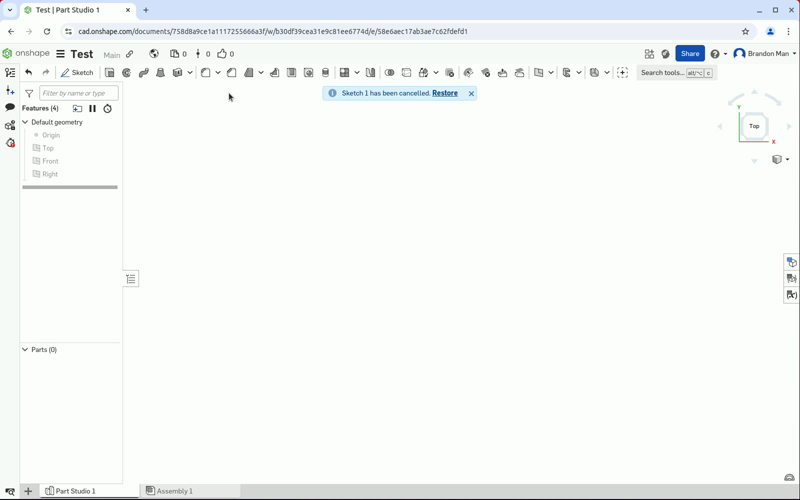
mouse_move(73, 352)
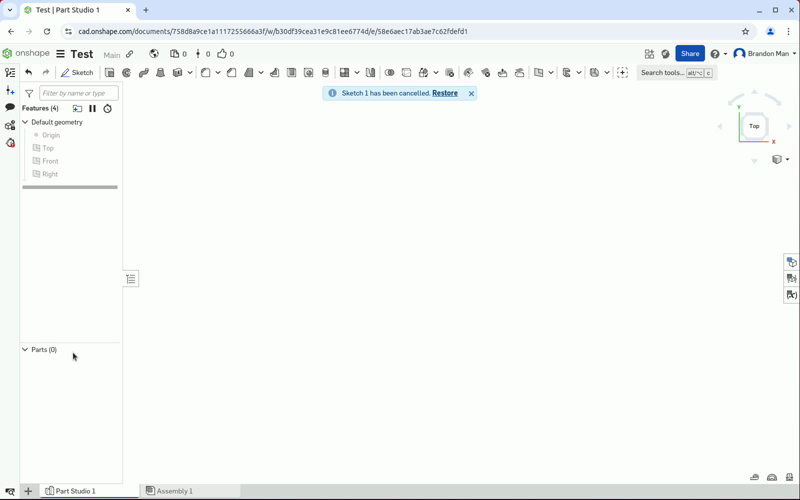
key(y)
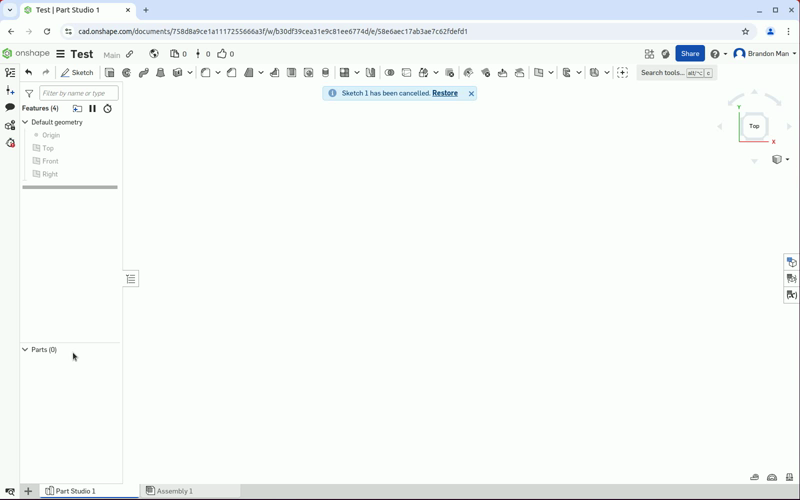
key(shift+p)
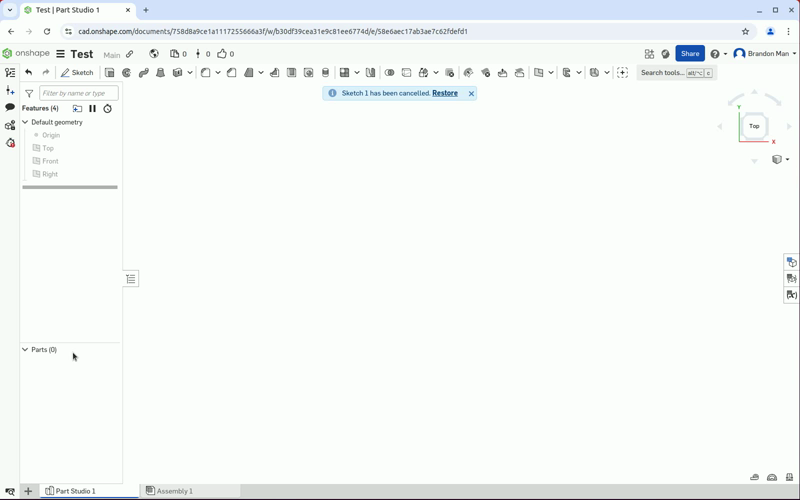
key(space)
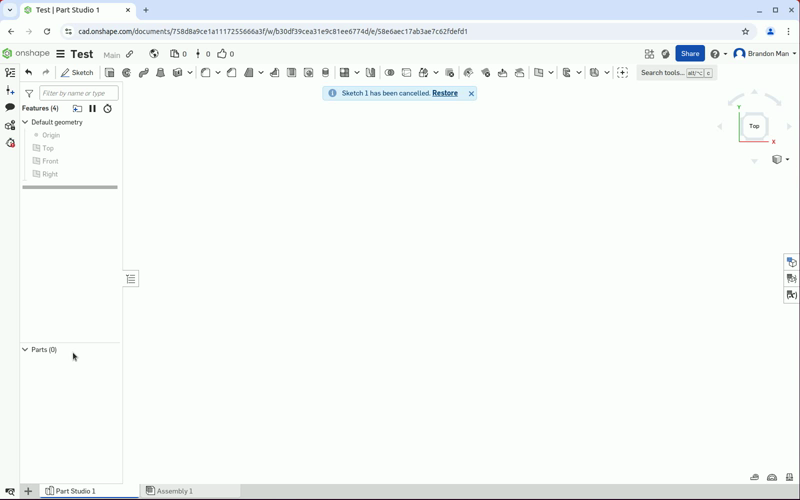
key_down(shift)
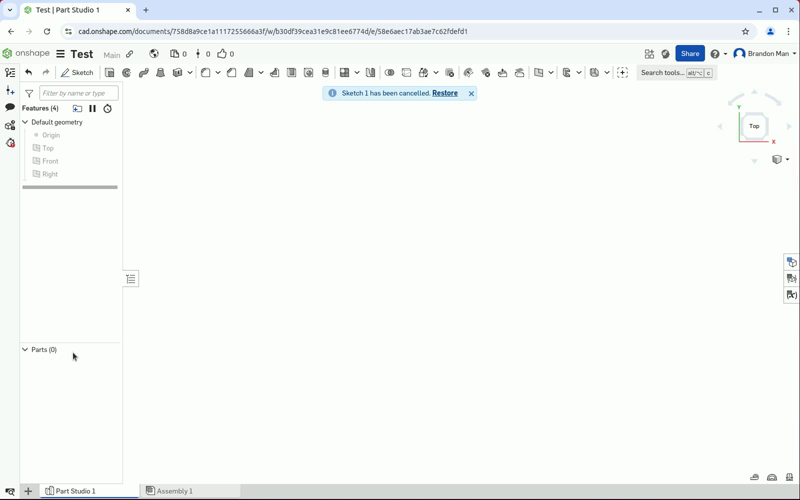
key(up)
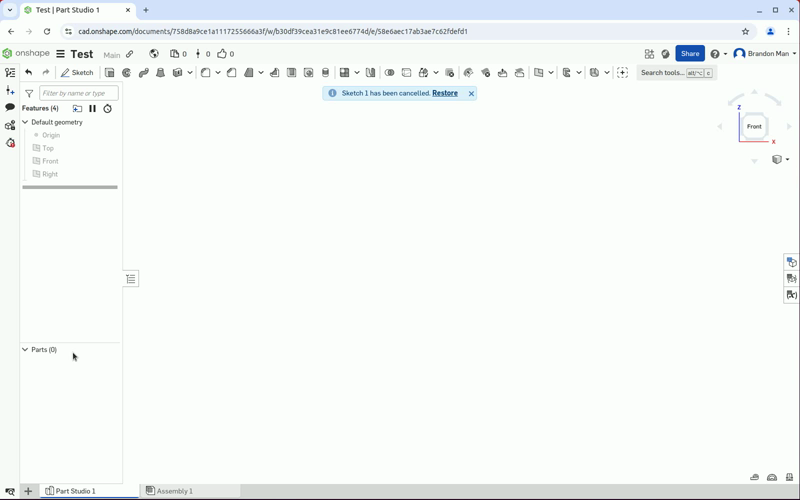
key_up(shift)
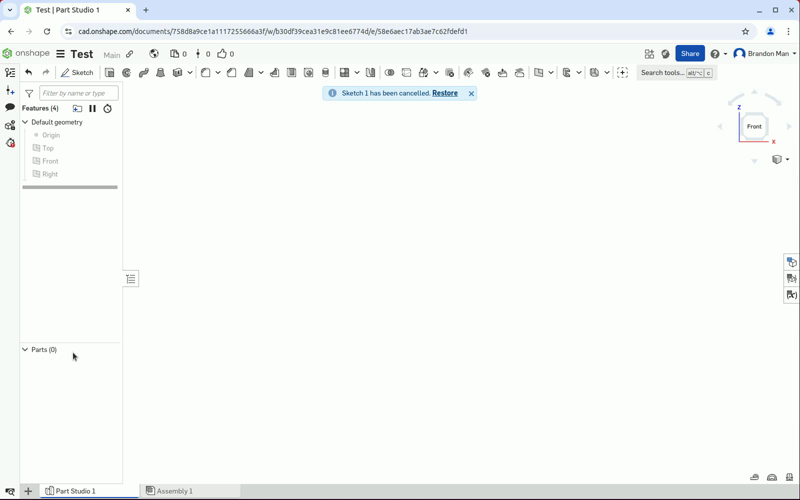
mouse_move(73, 352)
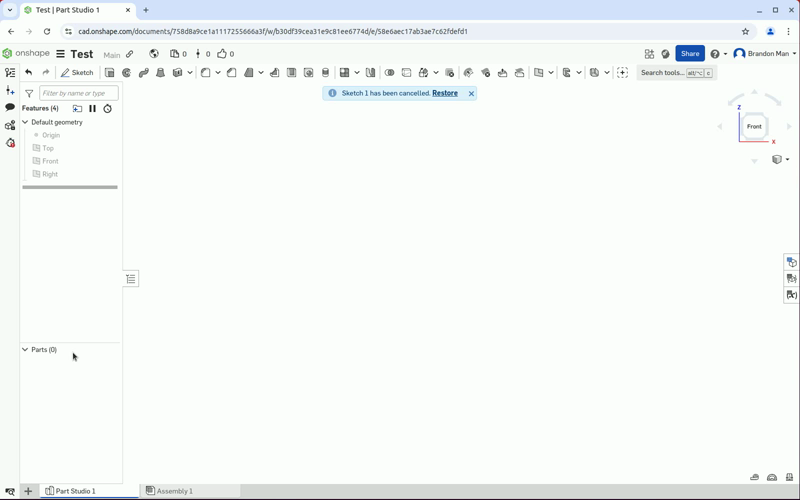
key(shift+y)
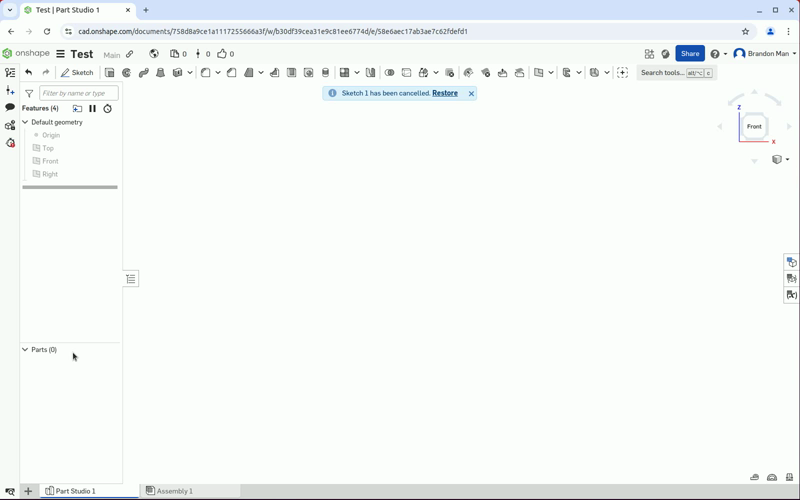
key(shift+s)
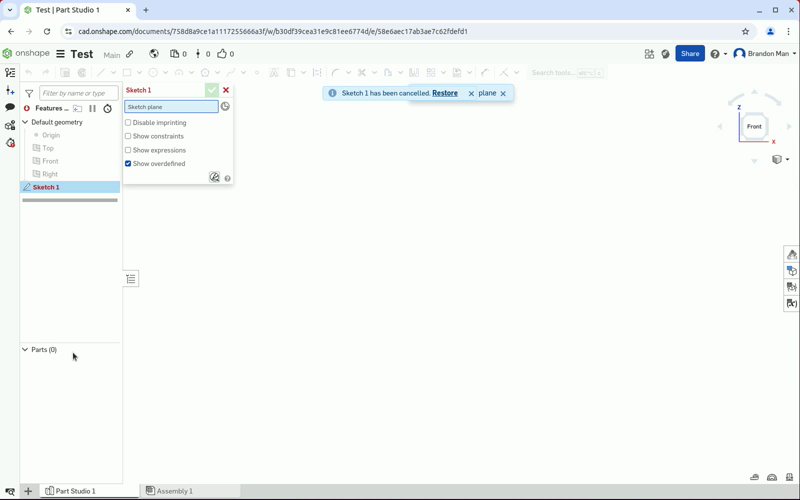
mouse_move(73, 163)
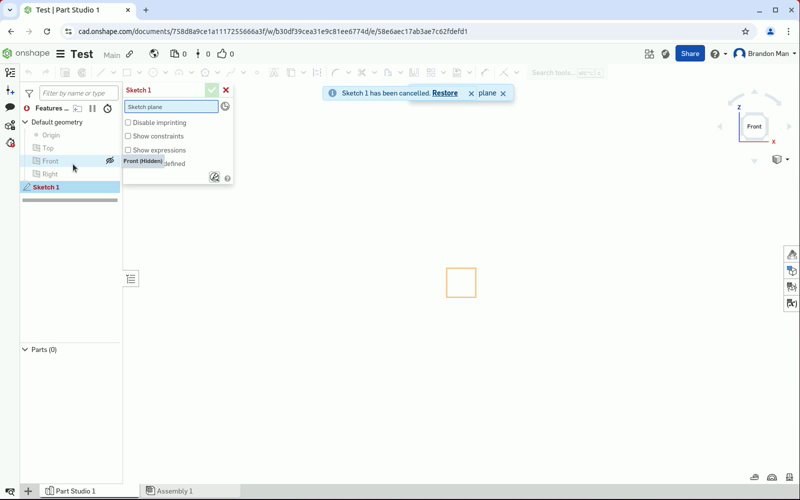
click(73, 163)
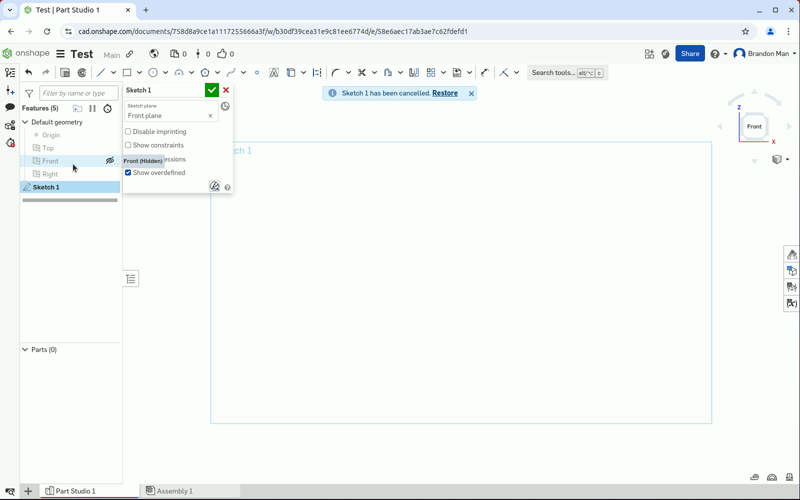
mouse_move(73, 352)
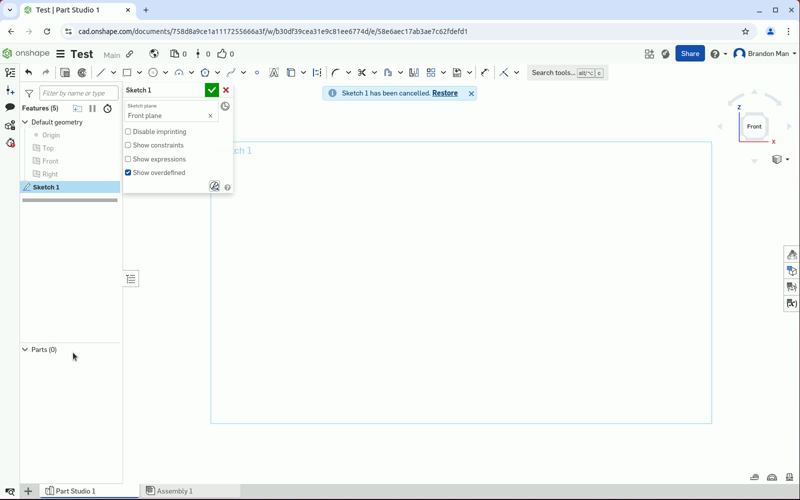
key(y)
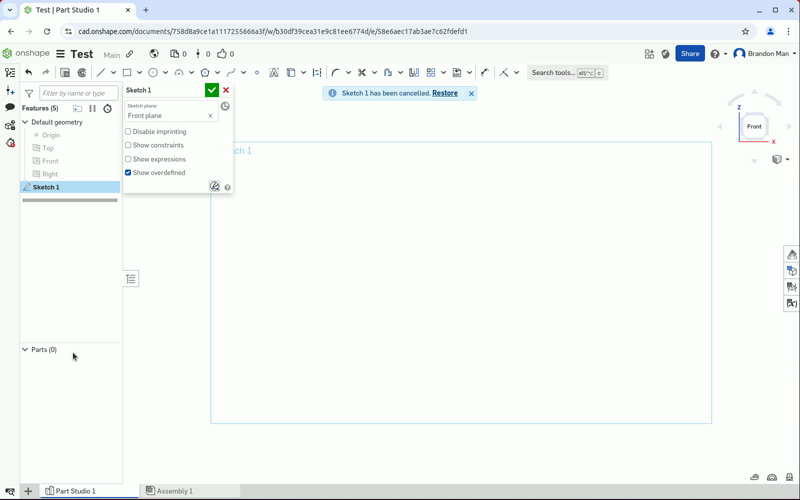
key(l)
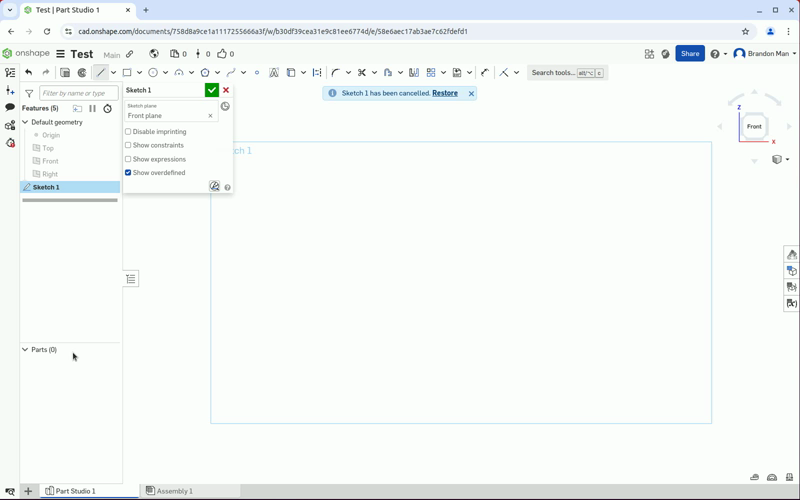
key_down(shift)
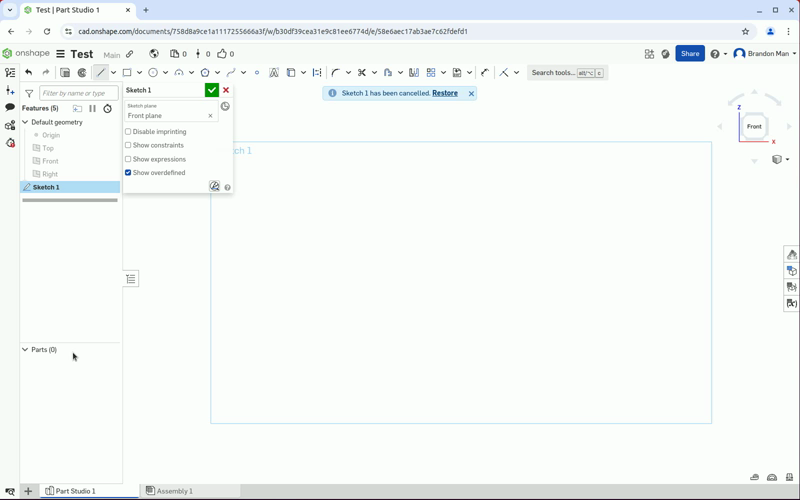
mouse_move(460, 282)
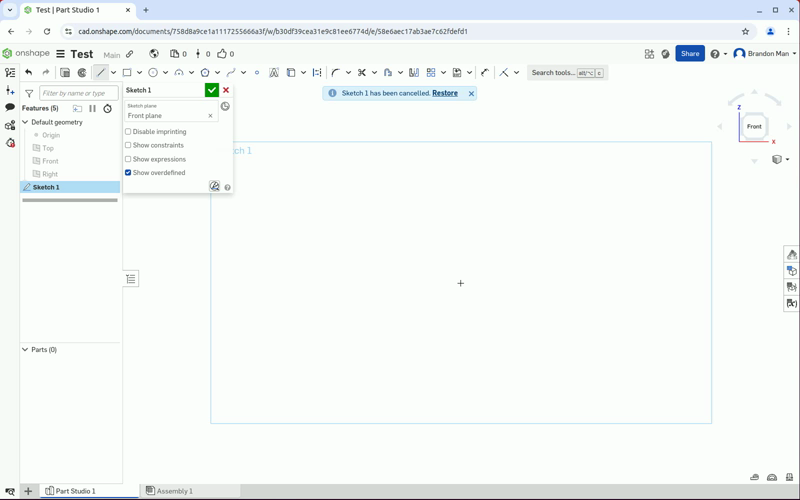
click(460, 282)
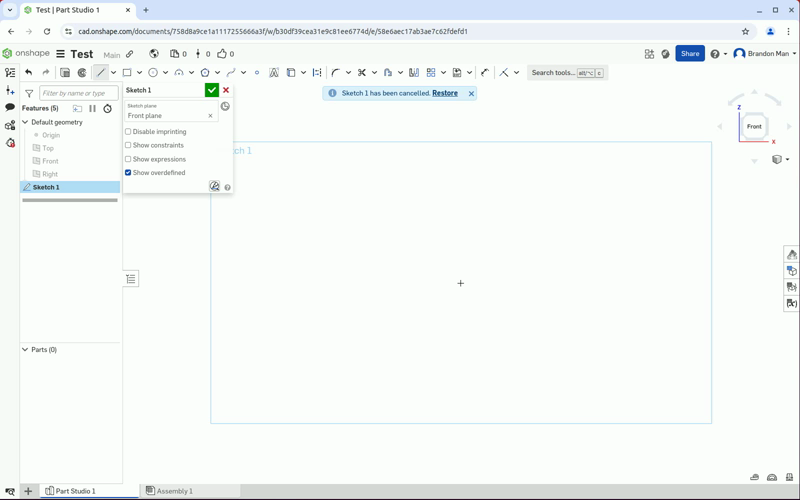
key_up(shift)
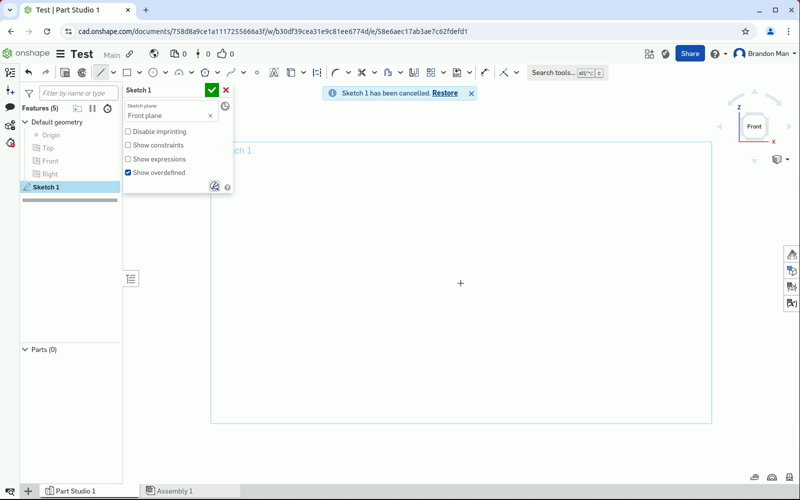
key_down(shift)
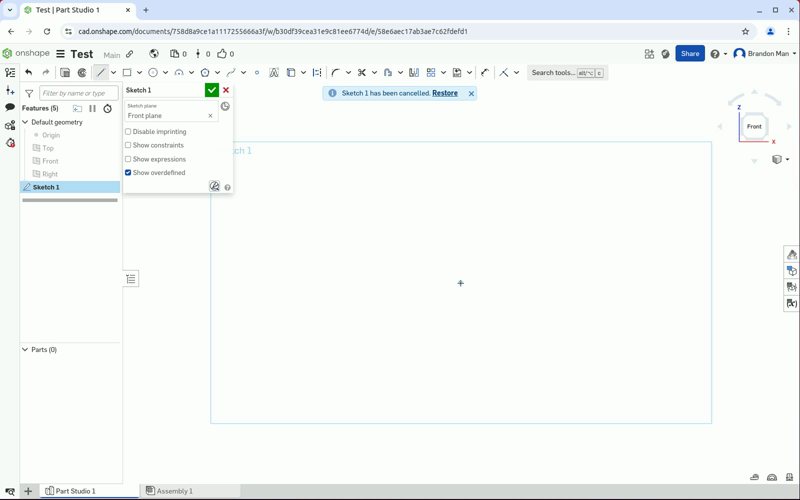
mouse_move(573, 282)
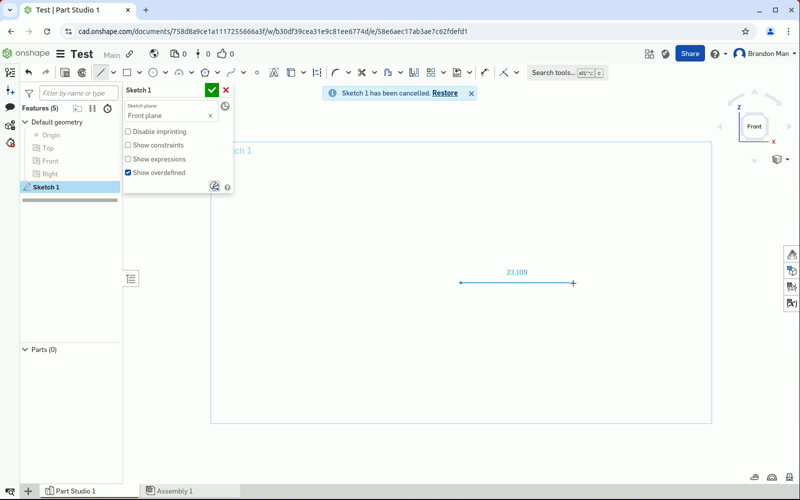
click(573, 282)
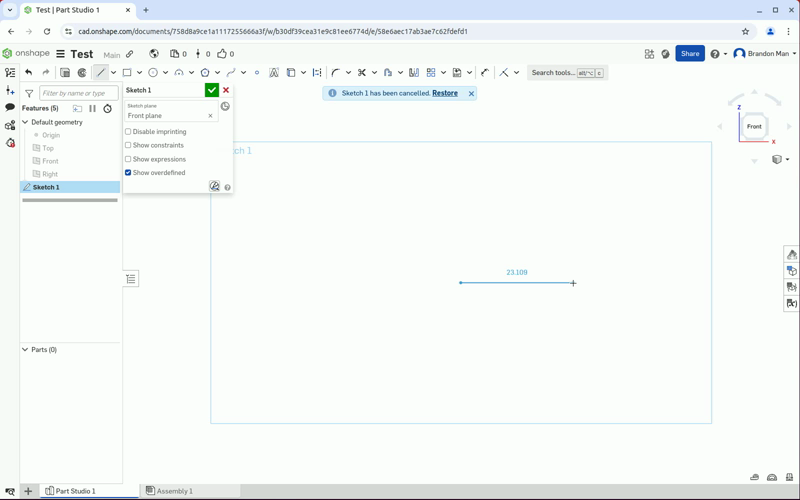
key_up(shift)
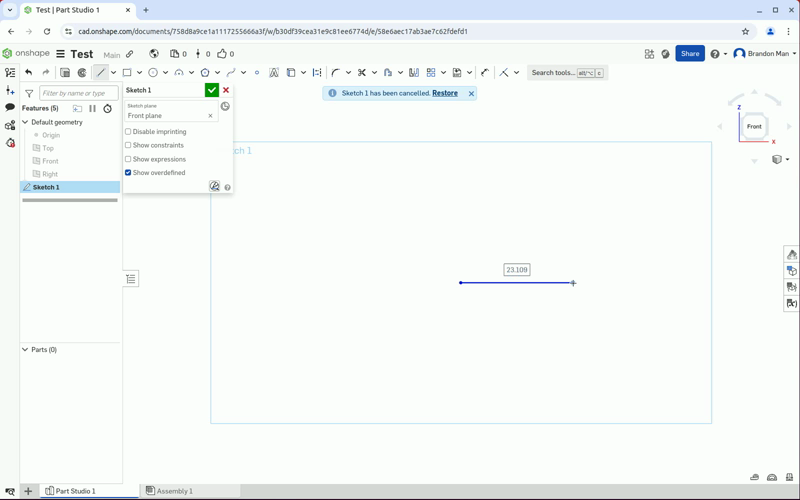
key_down(shift)
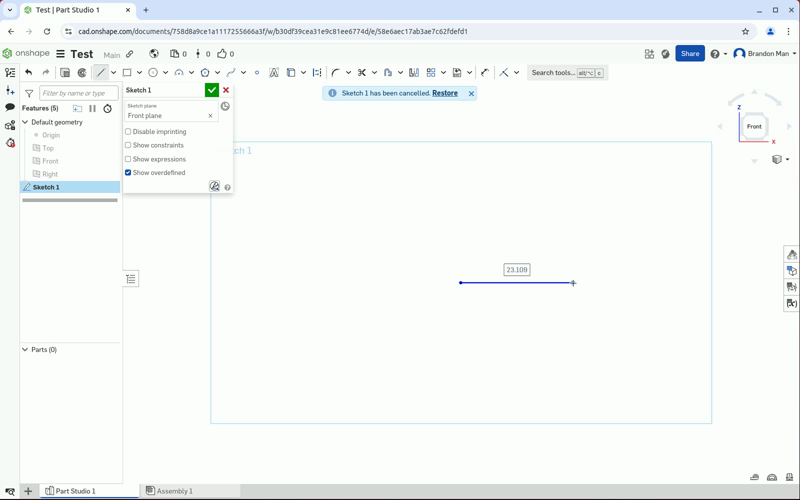
mouse_move(573, 170)
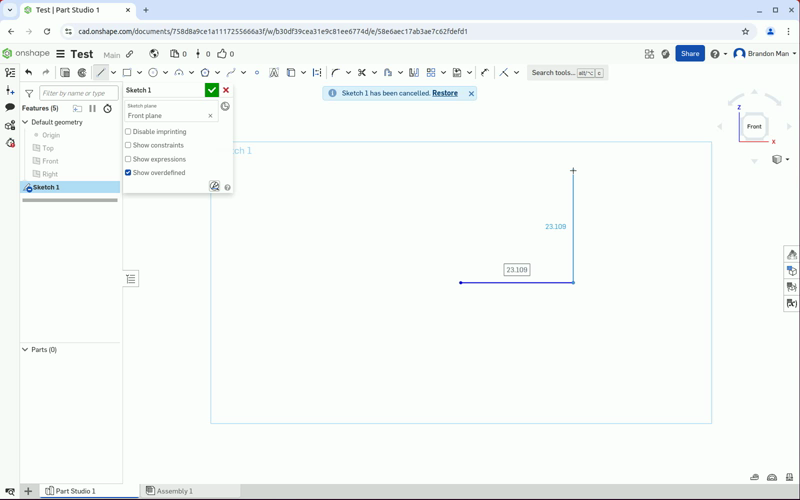
click(573, 170)
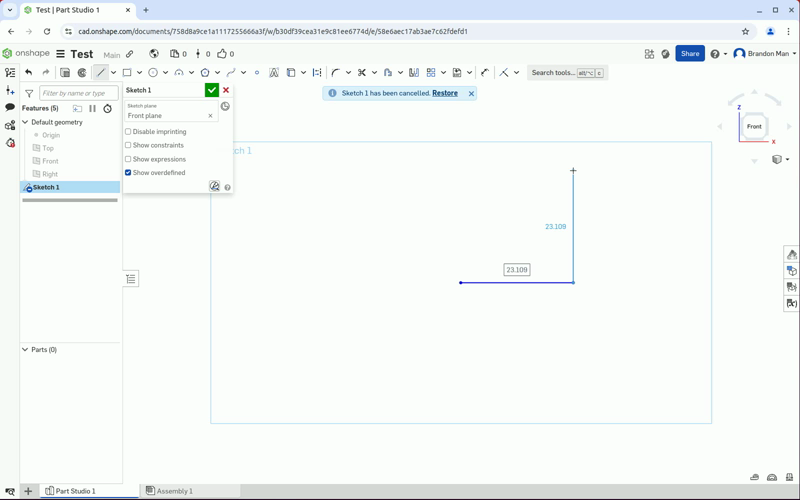
key_up(shift)
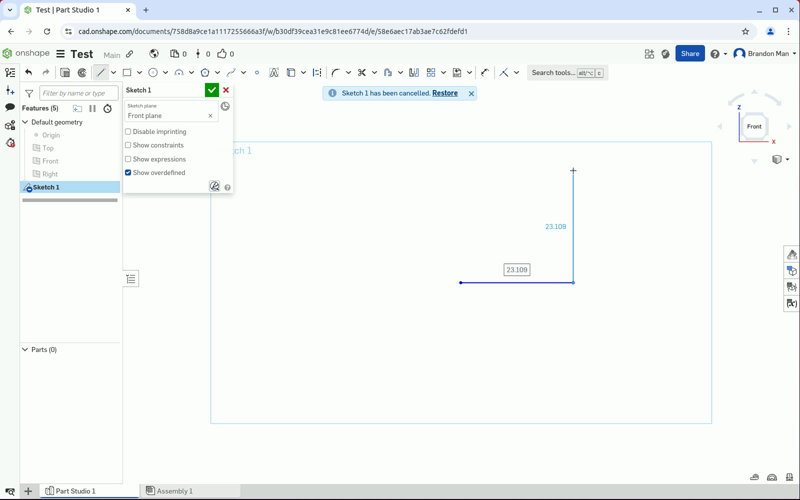
key_down(shift)
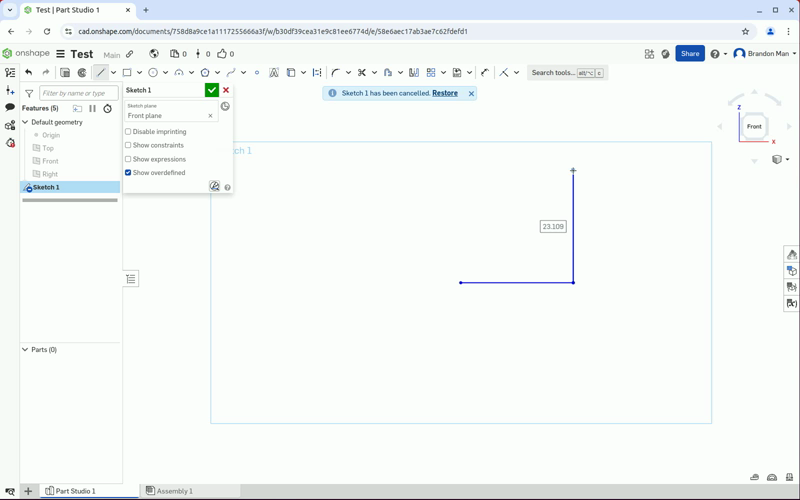
mouse_move(460, 170)
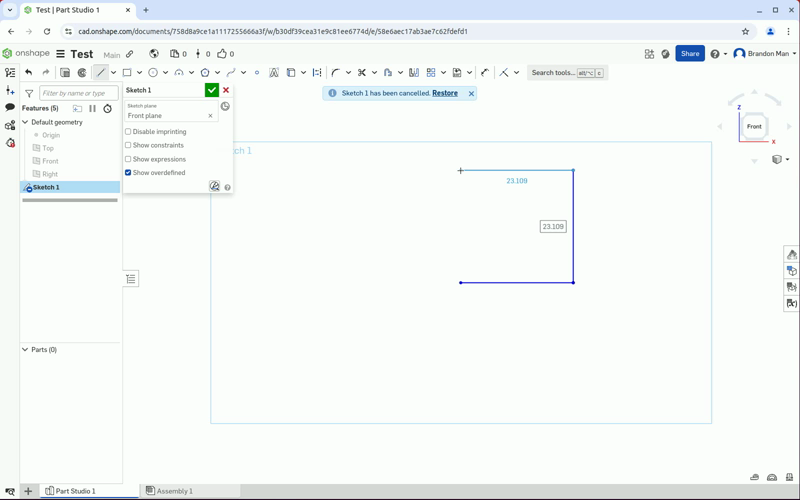
click(460, 170)
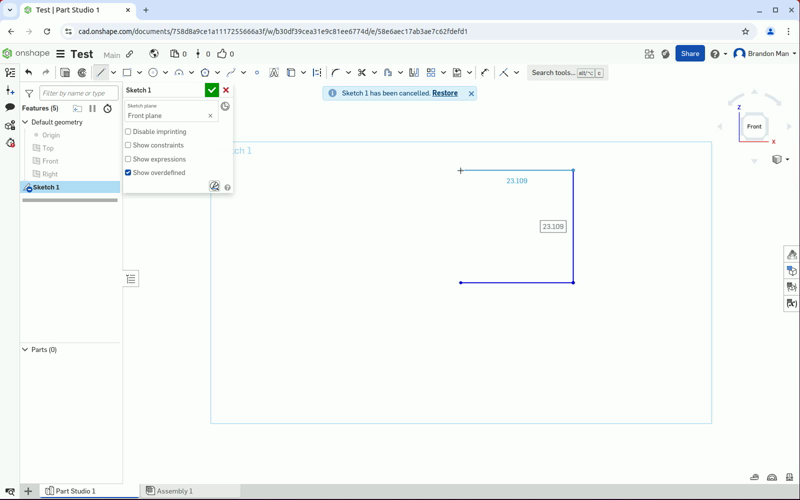
key_up(shift)
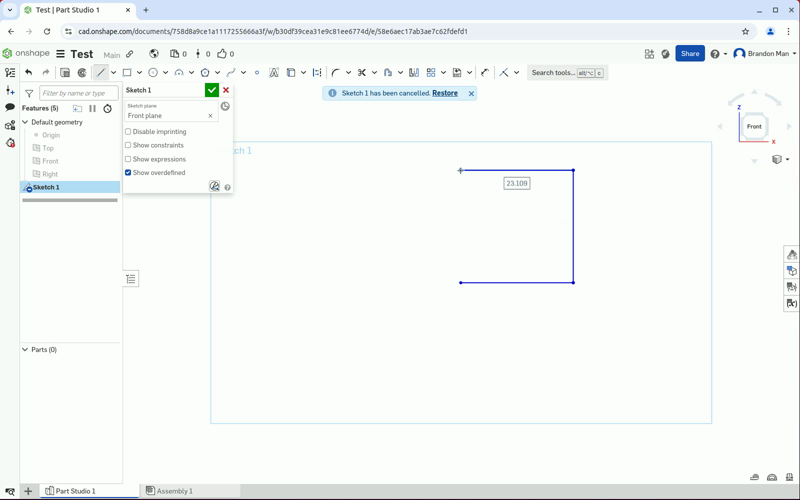
key_down(shift)
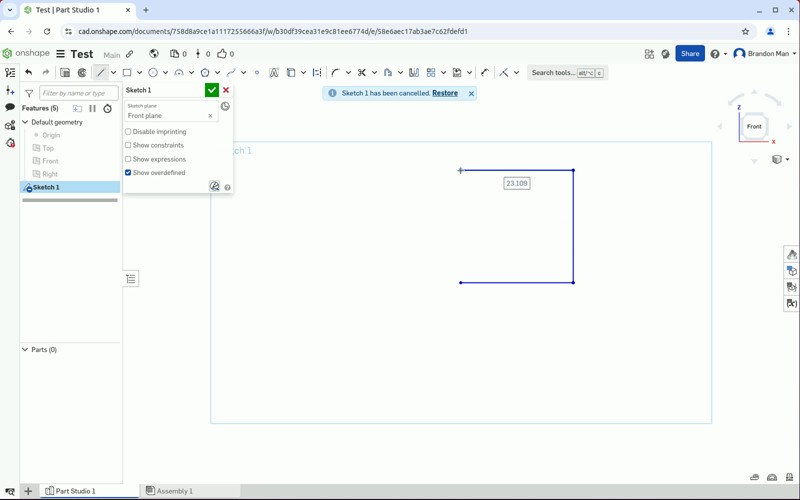
mouse_move(460, 282)
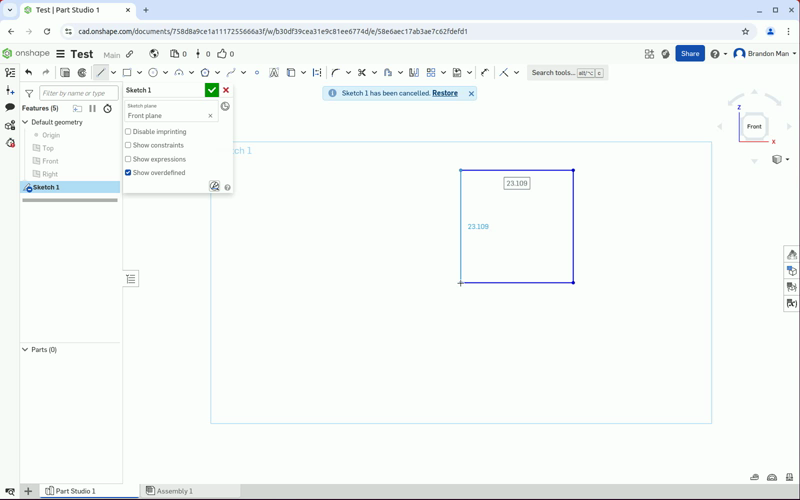
key_up(shift)
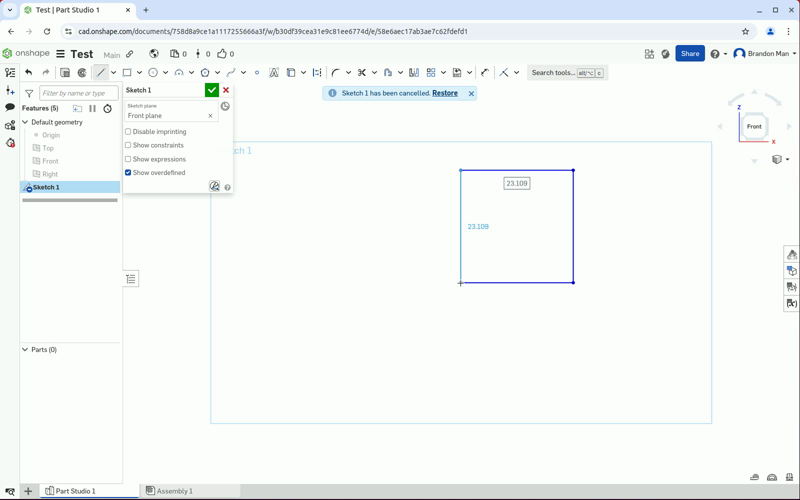
click(460, 282)
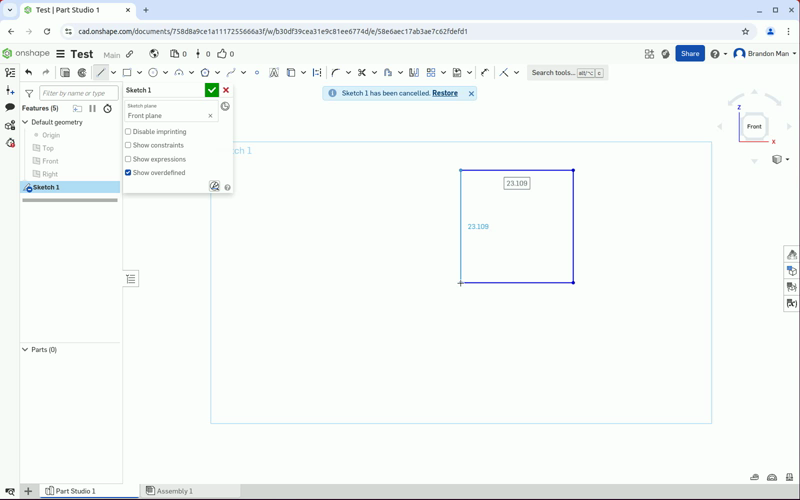
key(esc)
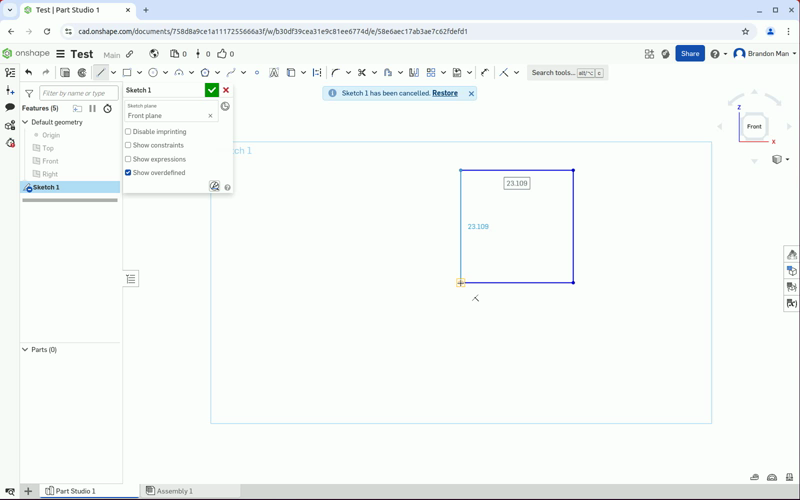
mouse_move(511, 224)
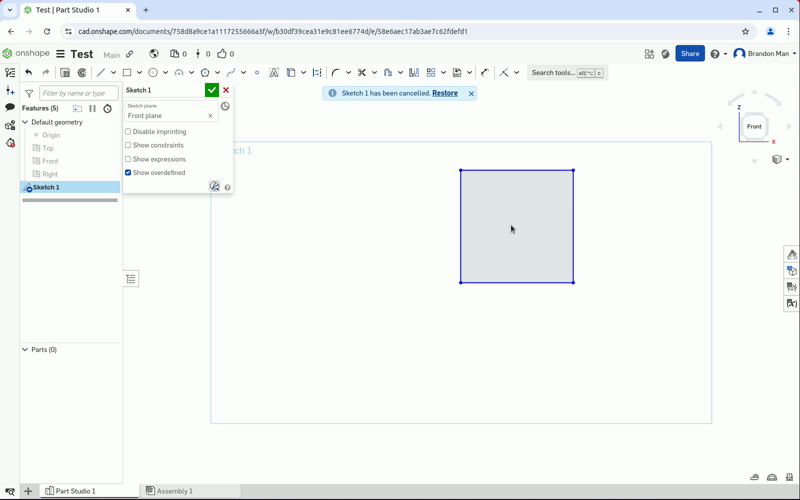
click(511, 224)
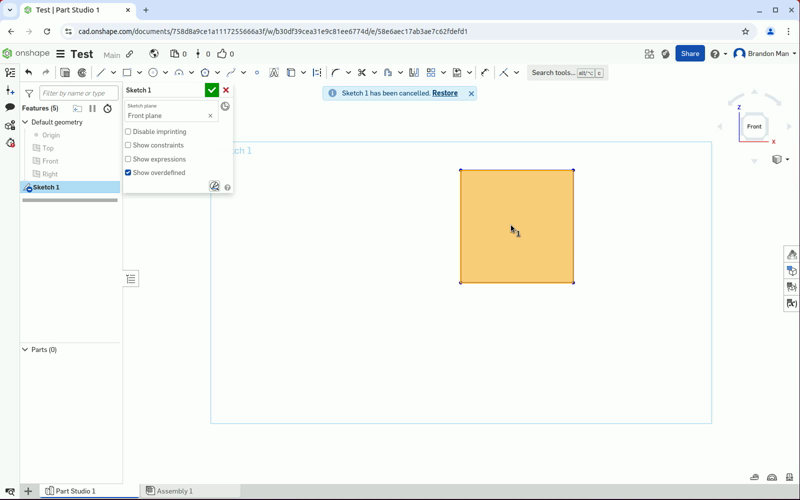
mouse_move(73, 352)
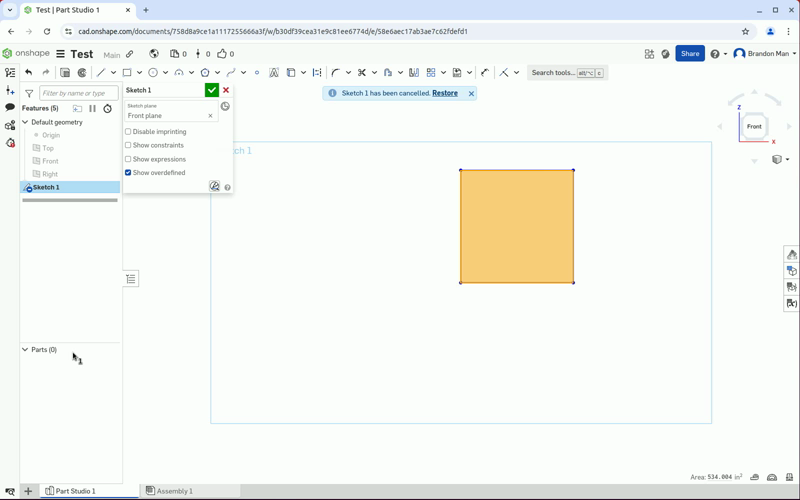
key(shift+y)
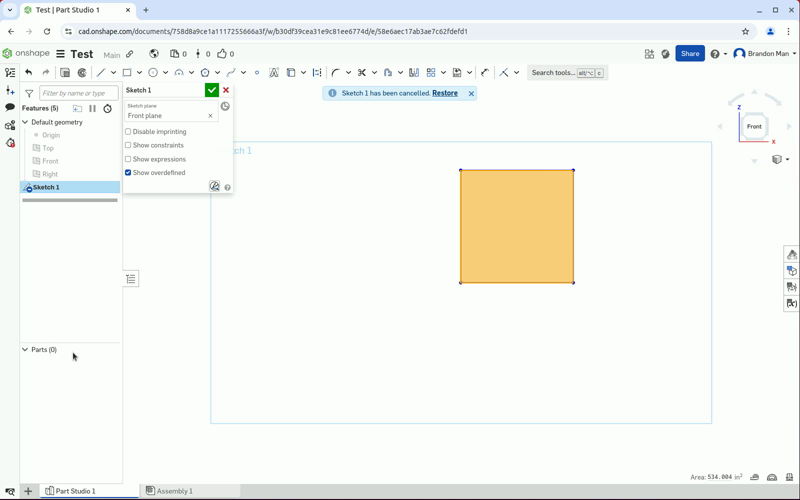
key(shift+e)
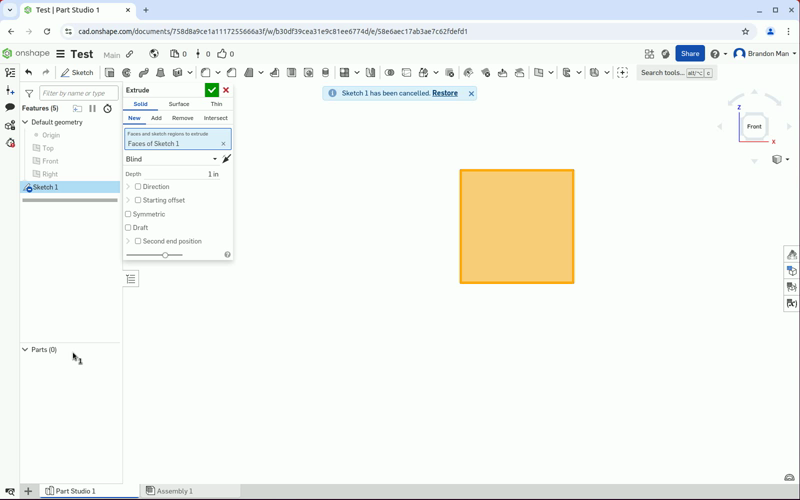
mouse_move(143, 106)
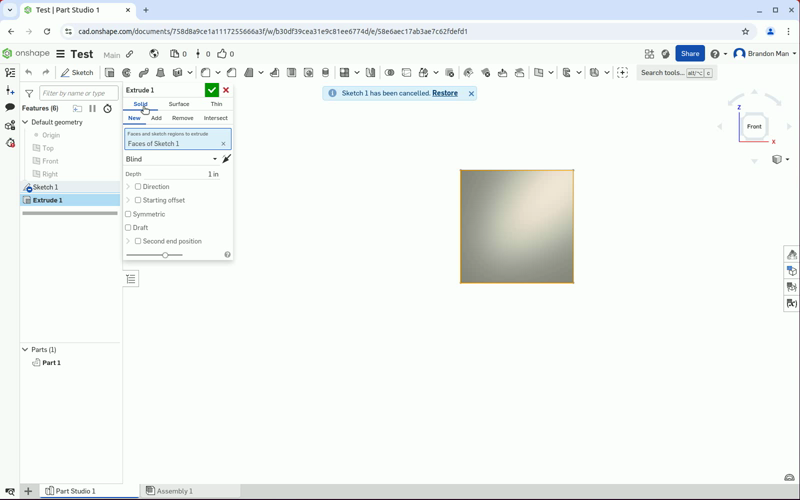
click(143, 106)
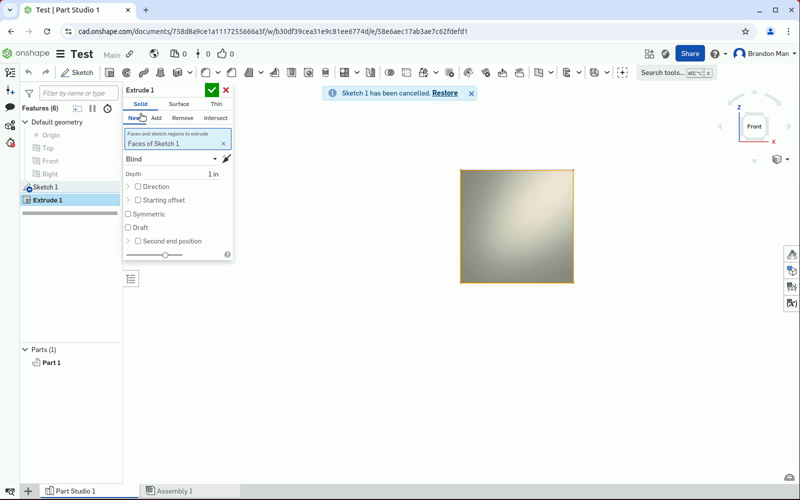
mouse_move(137, 120)
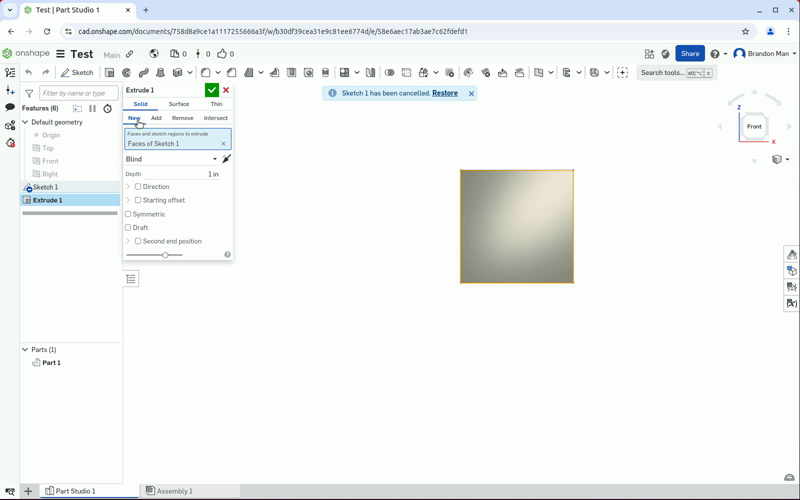
click(137, 120)
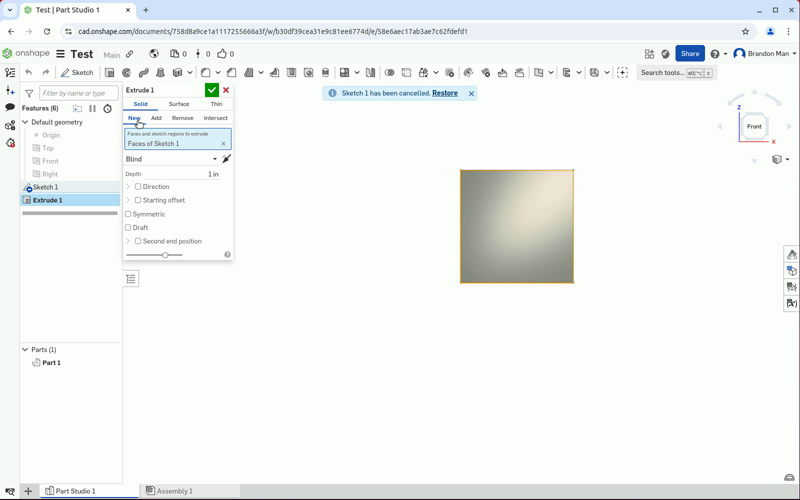
key(tab, 4)
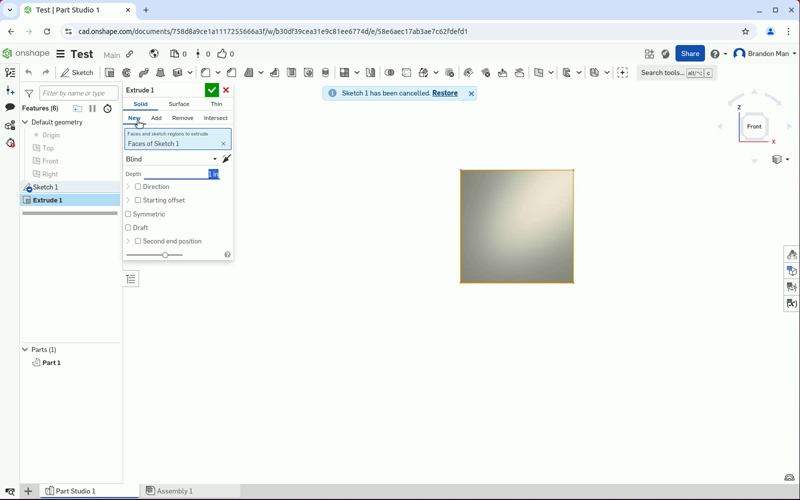
text(23.108)
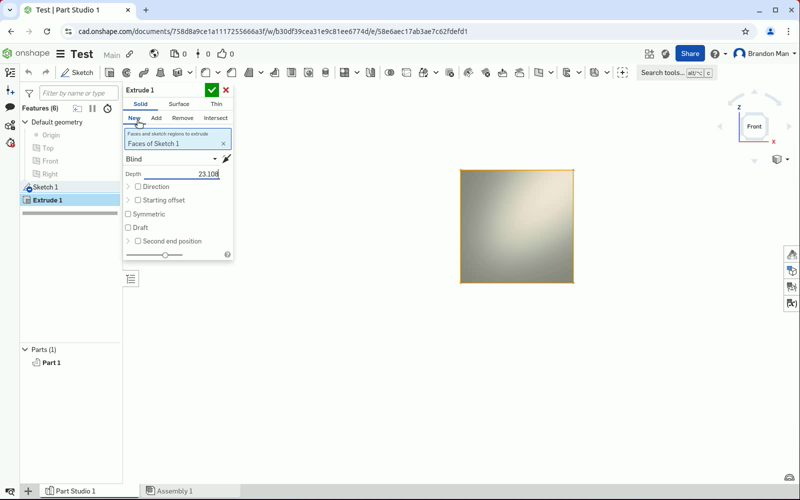
key(enter)
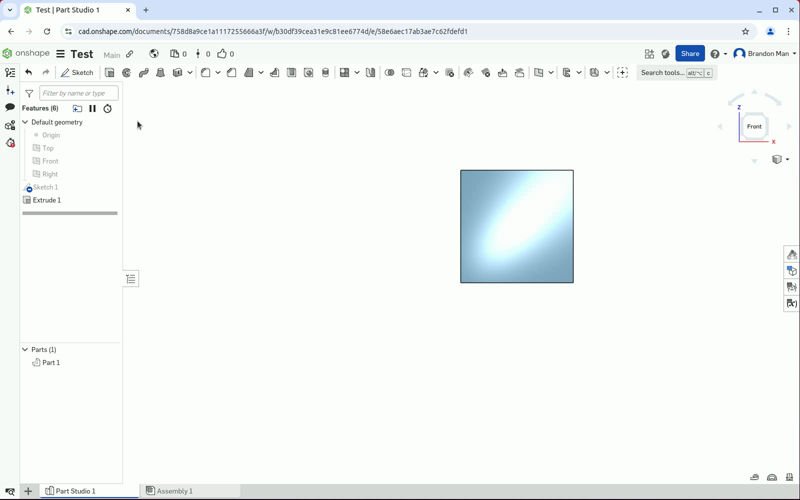
key(shift+h)
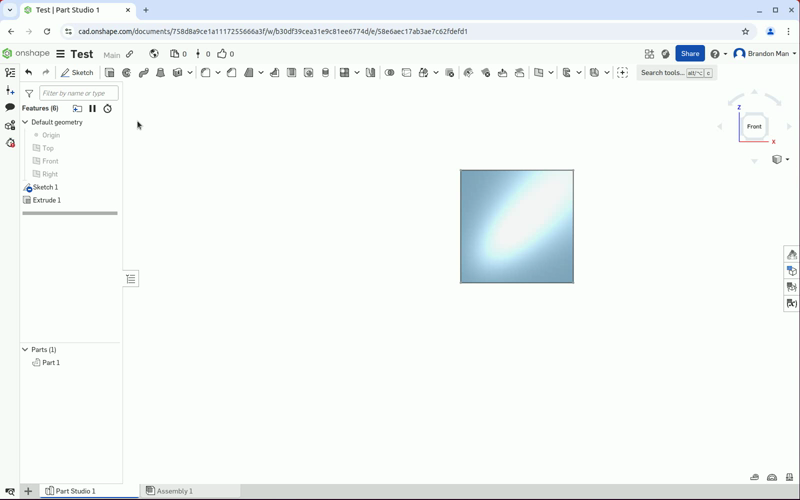
key(shift+h)
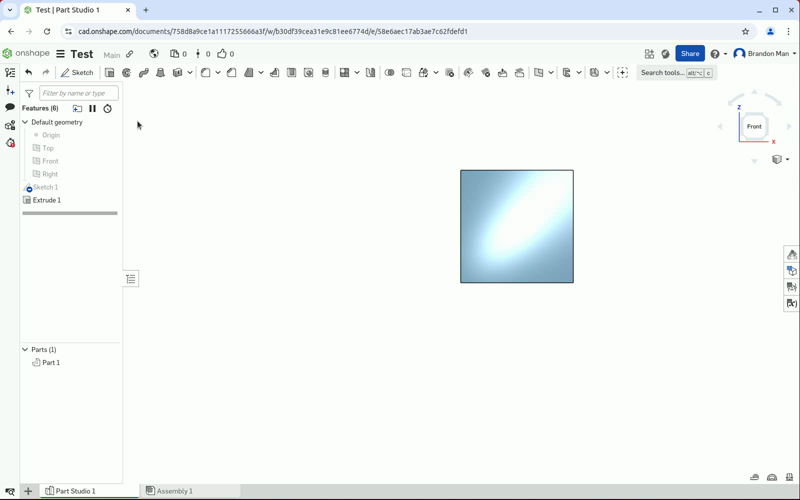
mouse_move(73, 189)
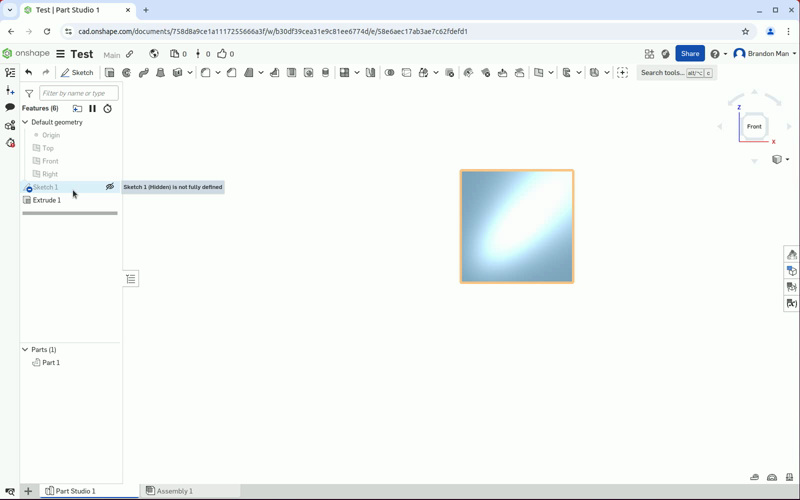
click(73, 189)
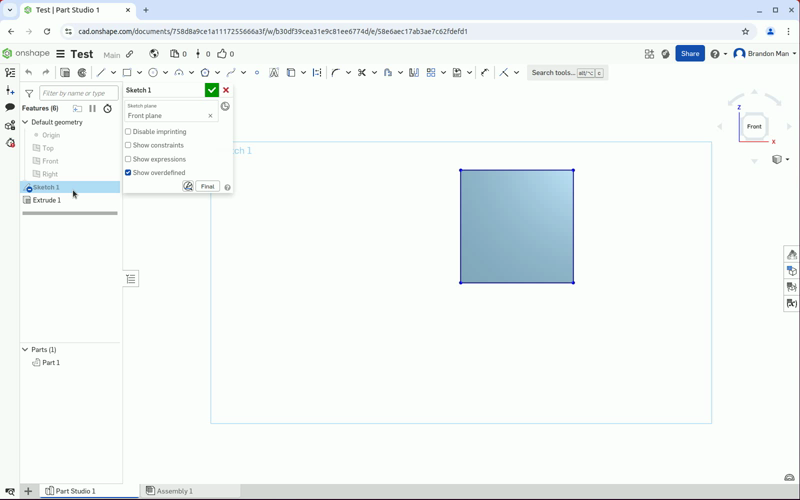
mouse_move(229, 92)
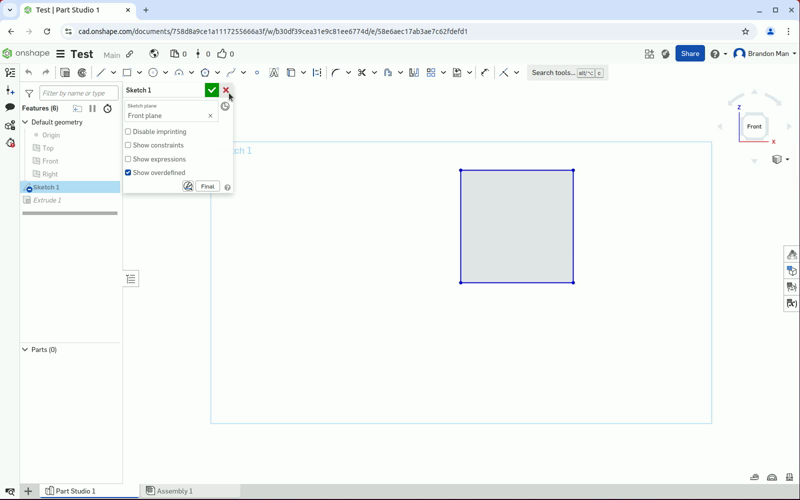
click(229, 92)
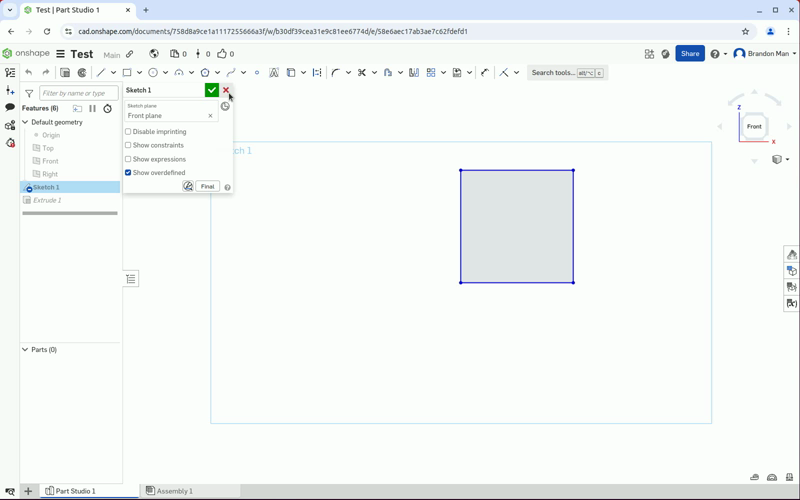
key(shift+s)
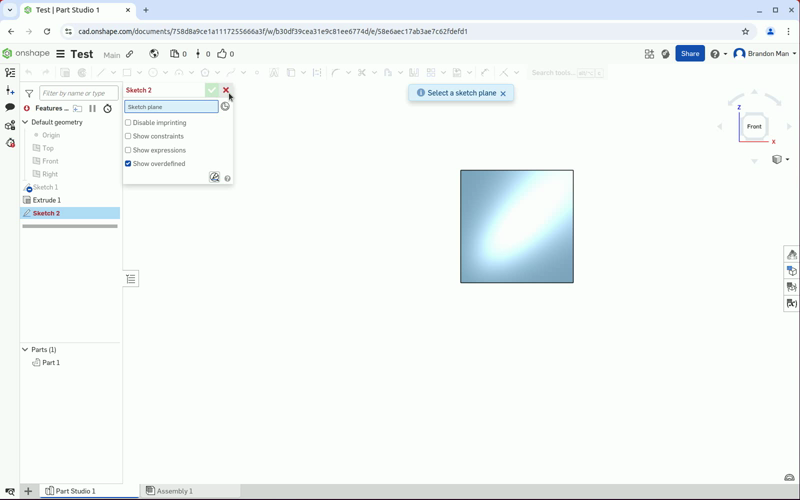
mouse_move(73, 163)
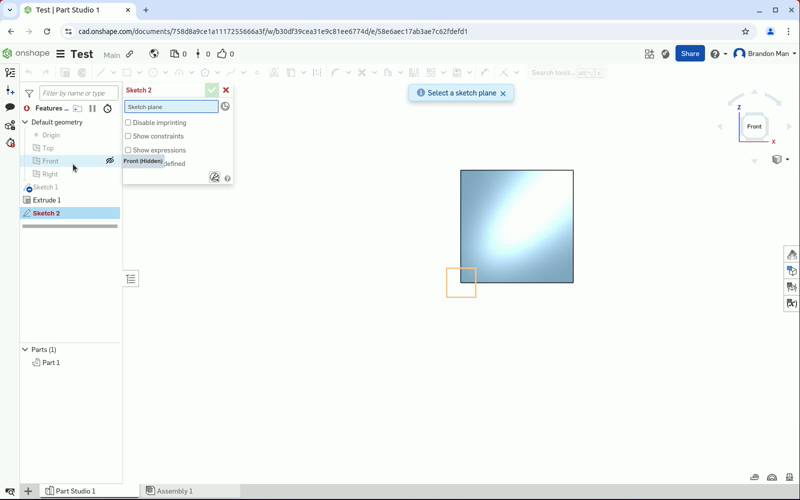
click(73, 163)
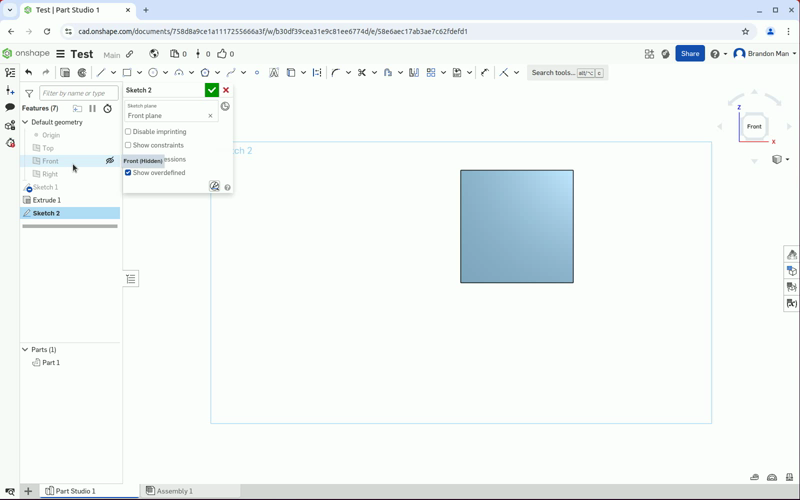
mouse_move(73, 352)
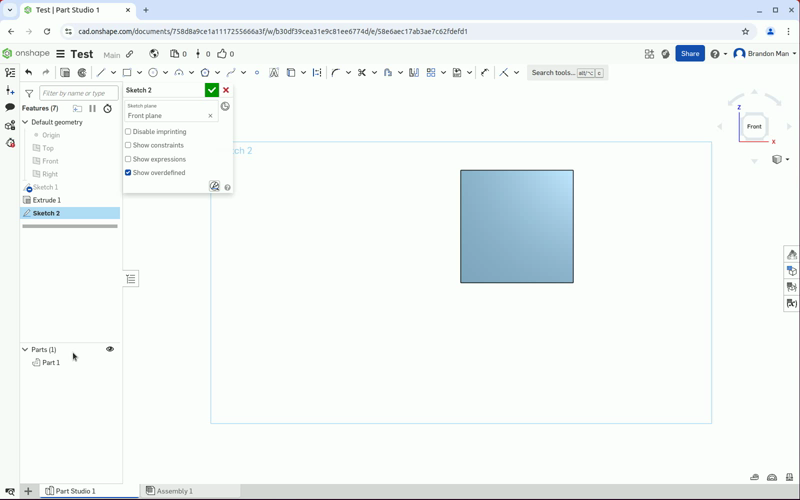
key(y)
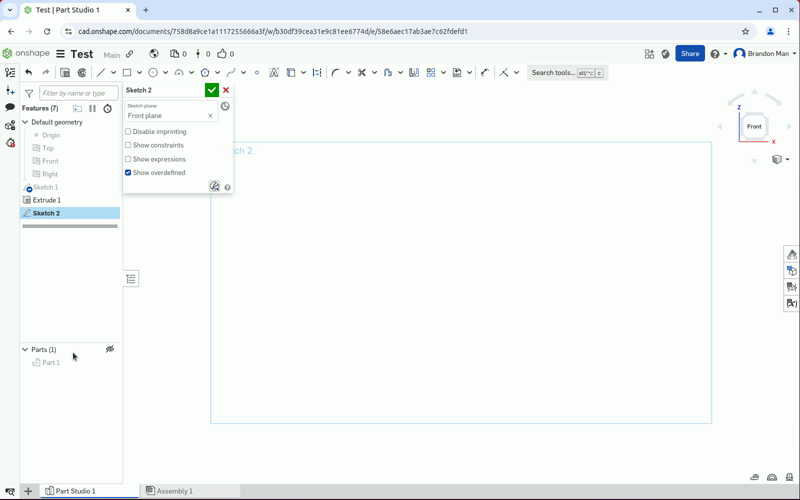
key(l)
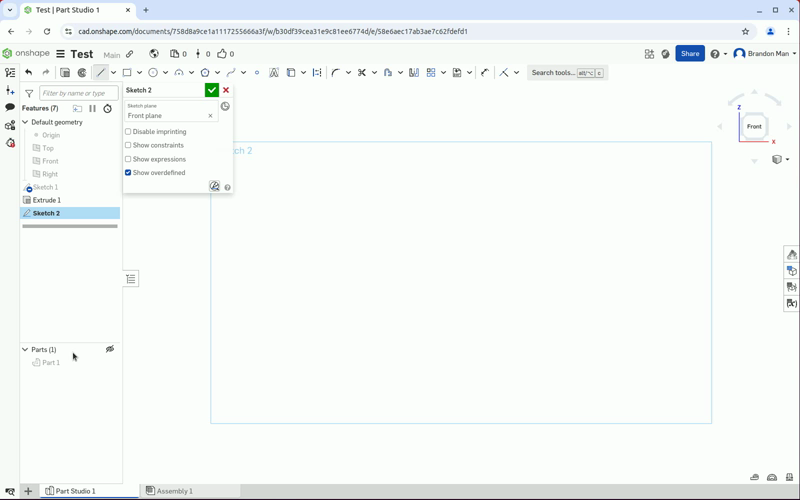
key_down(shift)
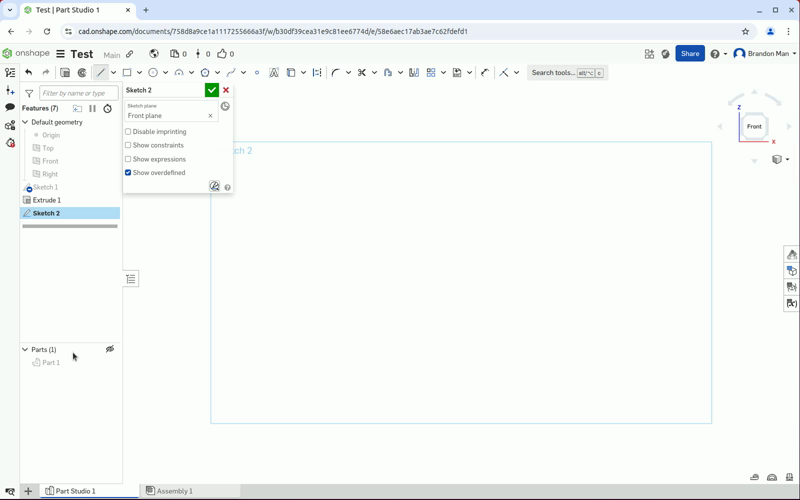
mouse_move(460, 282)
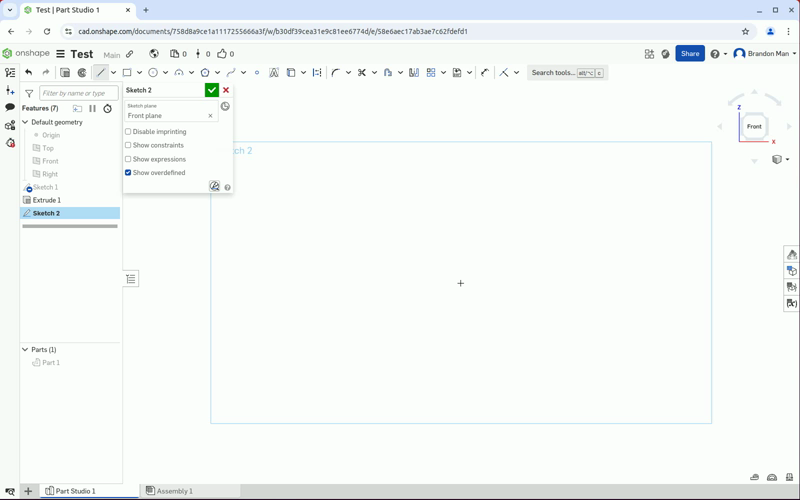
click(460, 282)
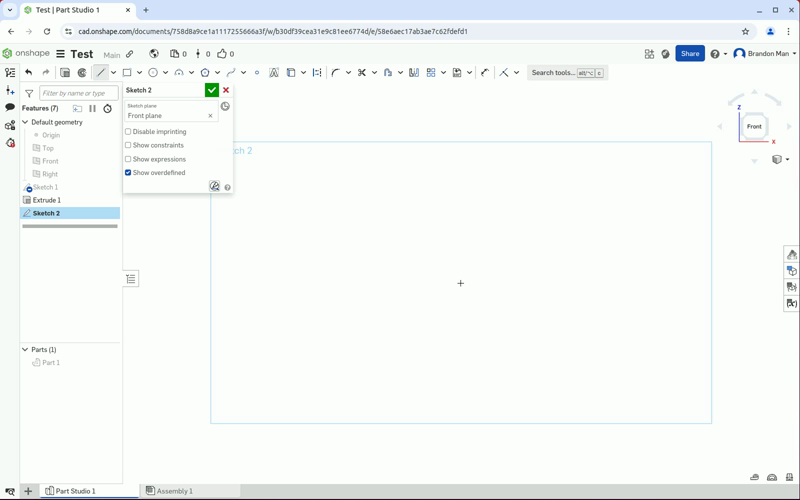
key_up(shift)
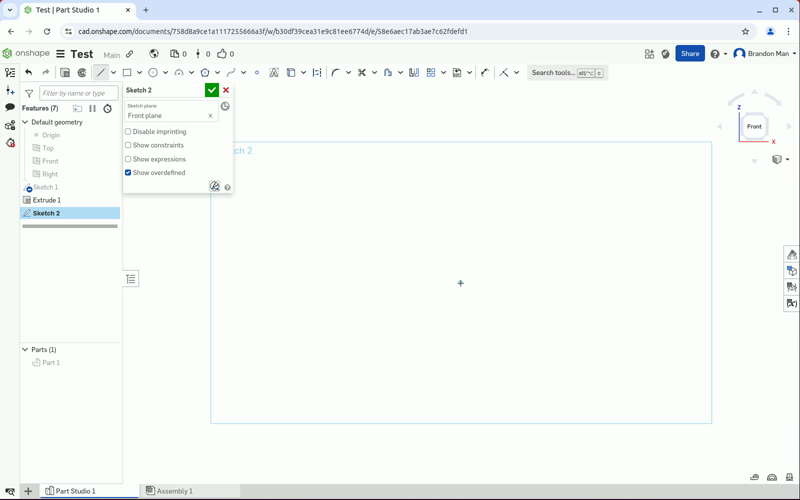
key_down(shift)
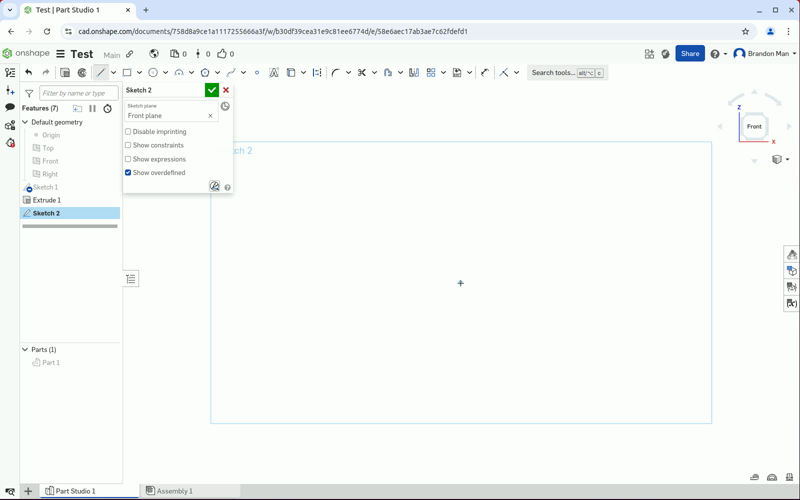
mouse_move(490, 282)
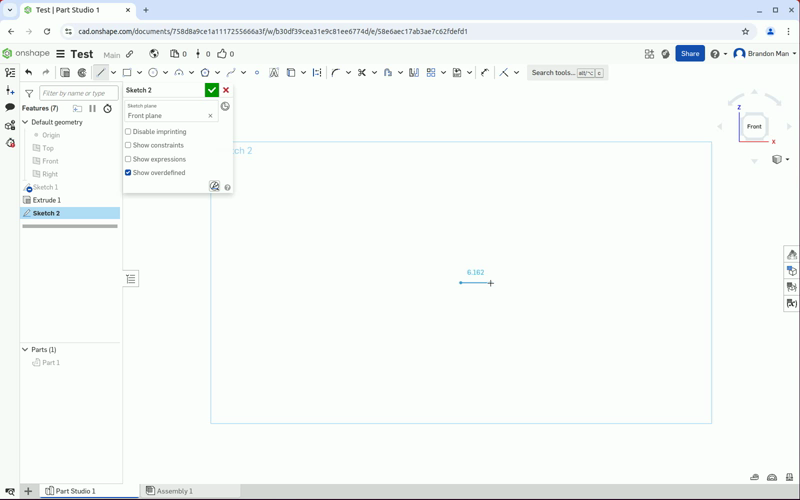
mouse_move(517, 282)
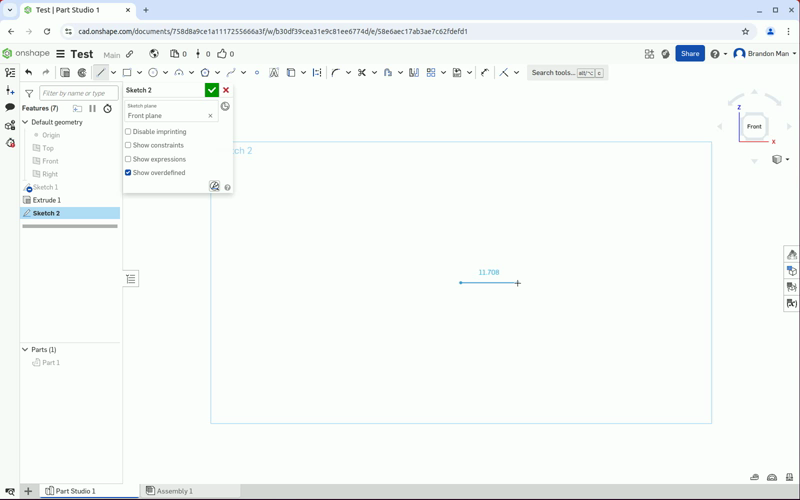
click(517, 282)
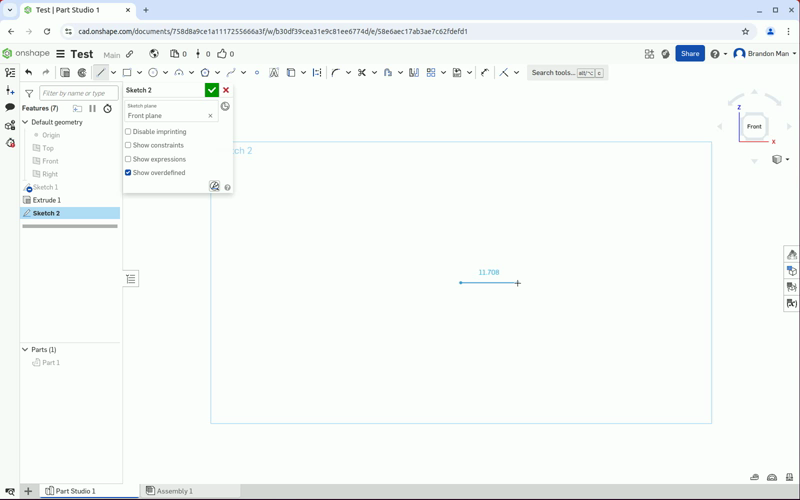
key_up(shift)
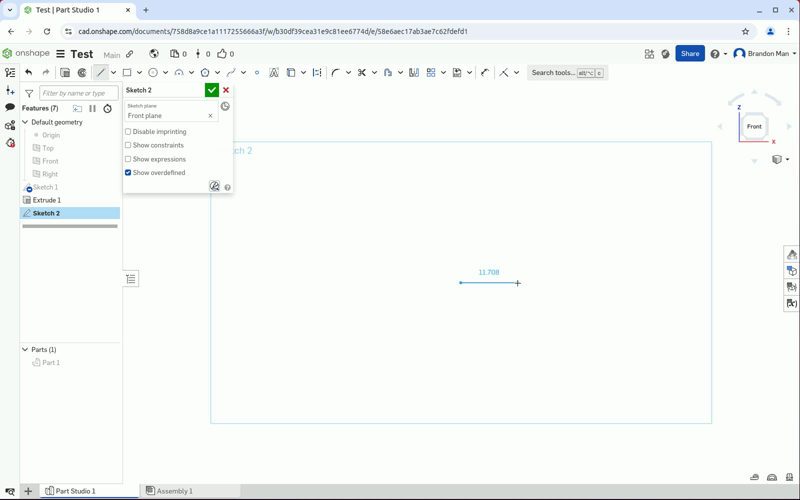
key_down(shift)
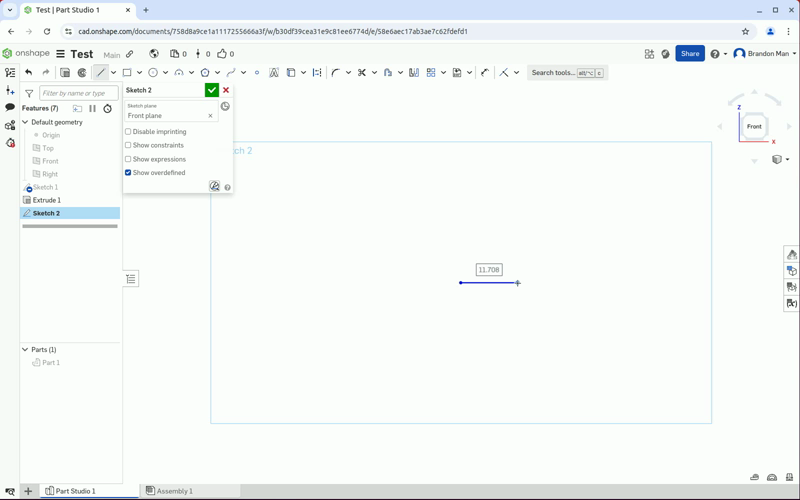
mouse_move(547, 282)
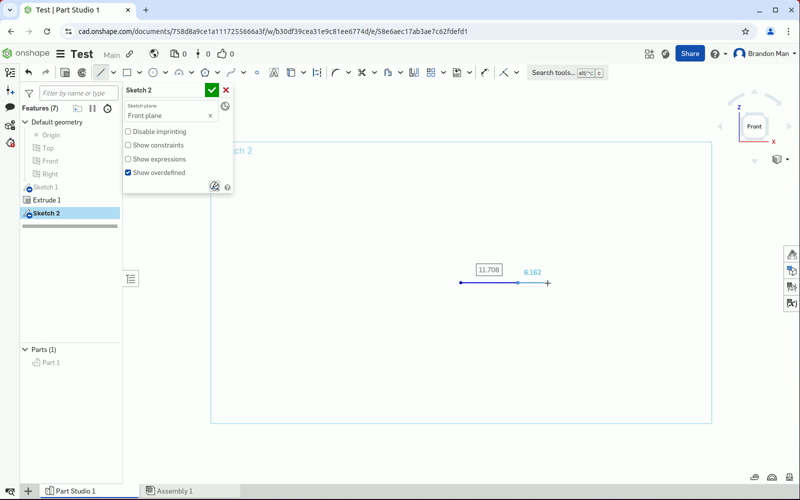
mouse_move(517, 226)
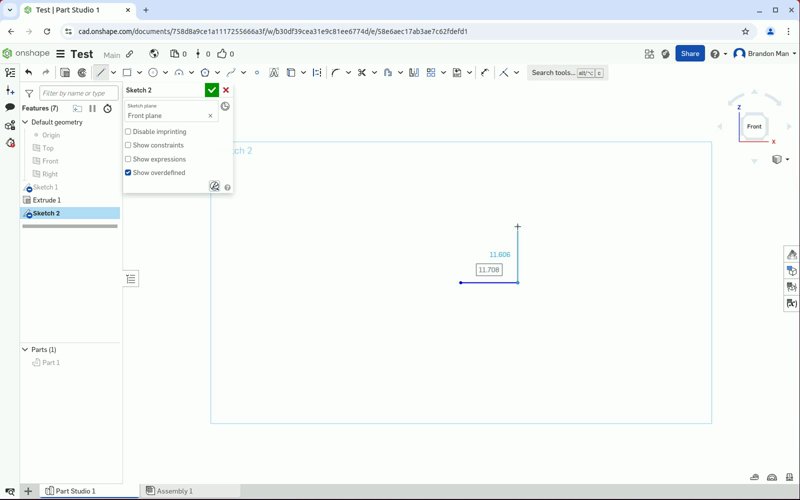
click(517, 226)
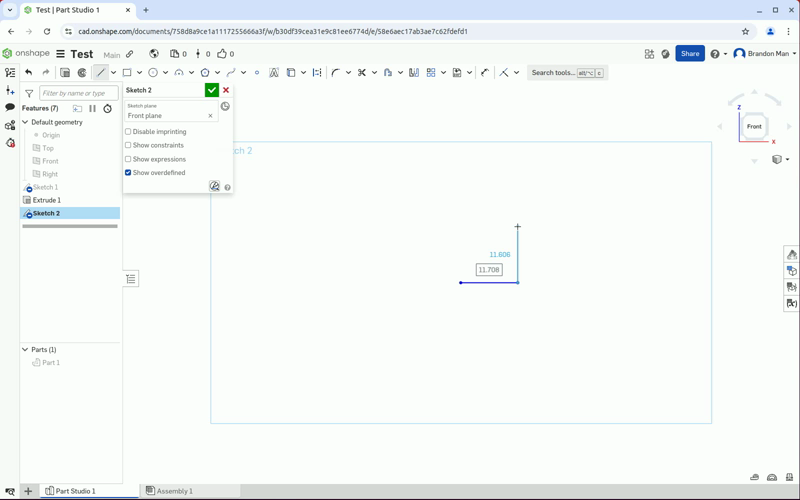
key_up(shift)
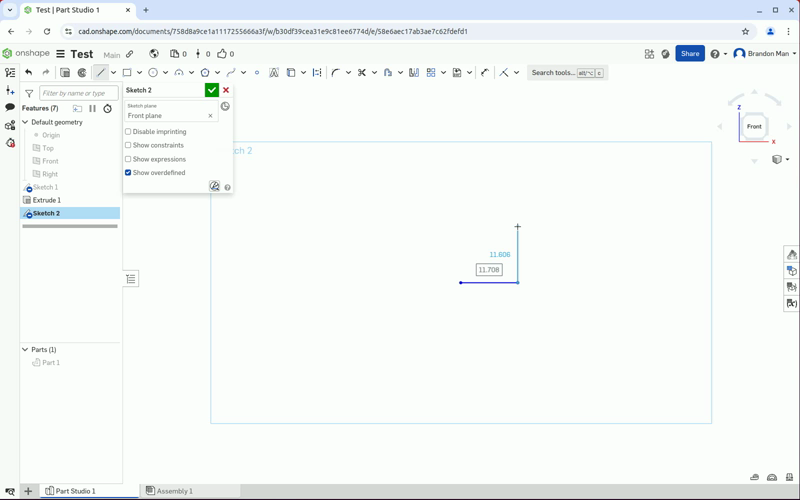
key_down(shift)
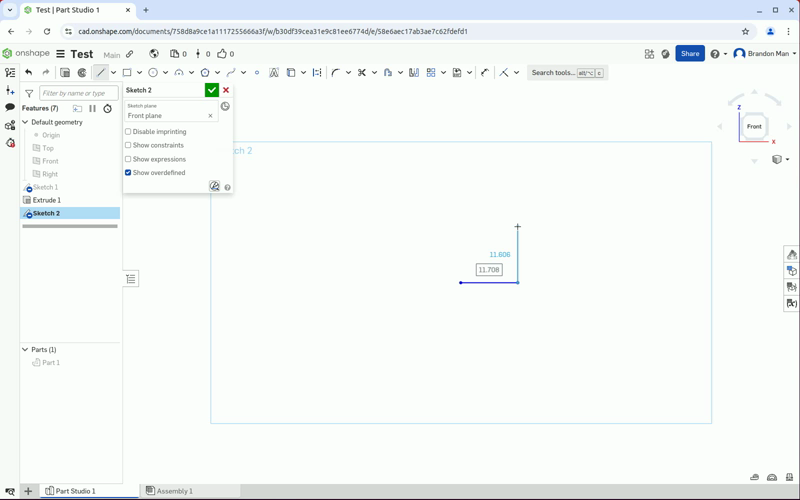
mouse_move(547, 226)
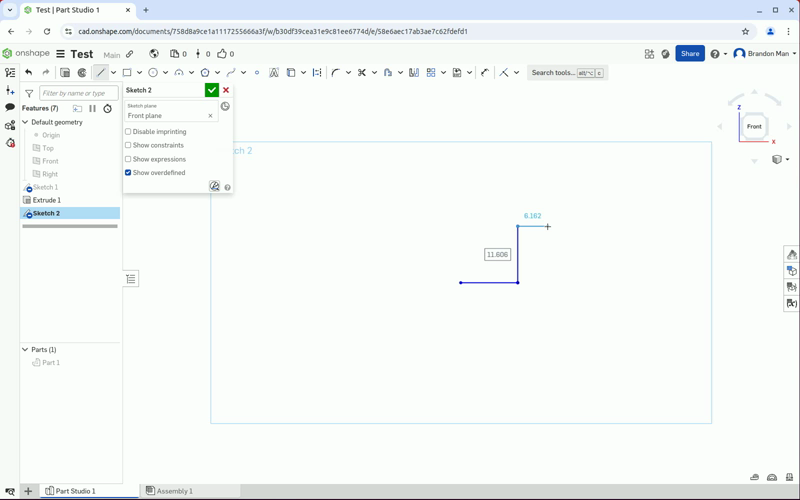
mouse_move(460, 226)
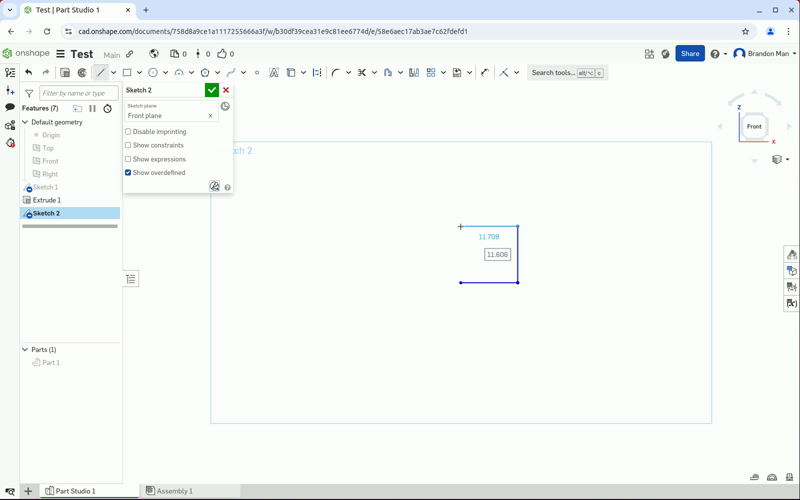
click(460, 226)
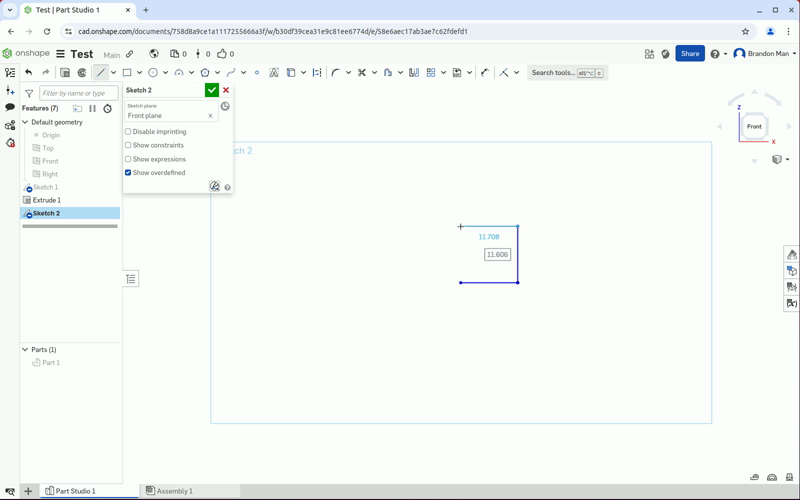
key_up(shift)
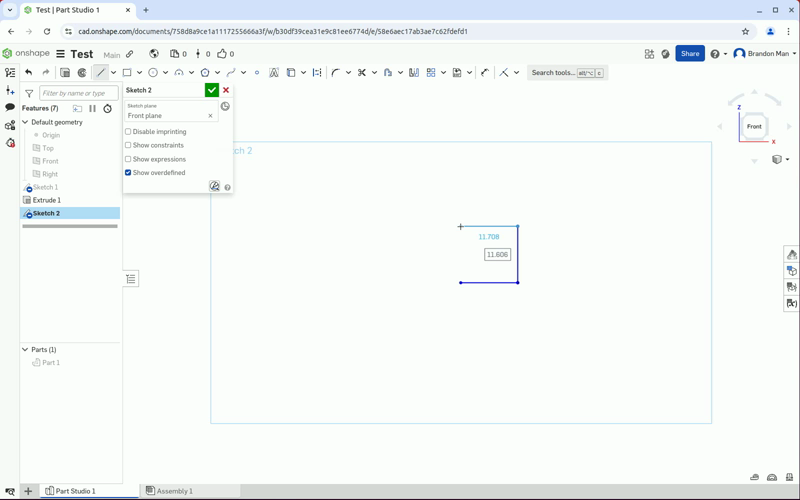
mouse_move(490, 226)
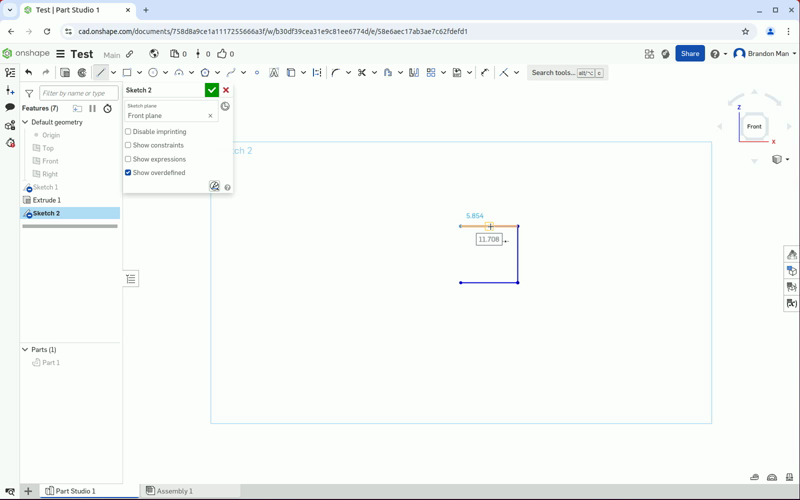
key_down(shift)
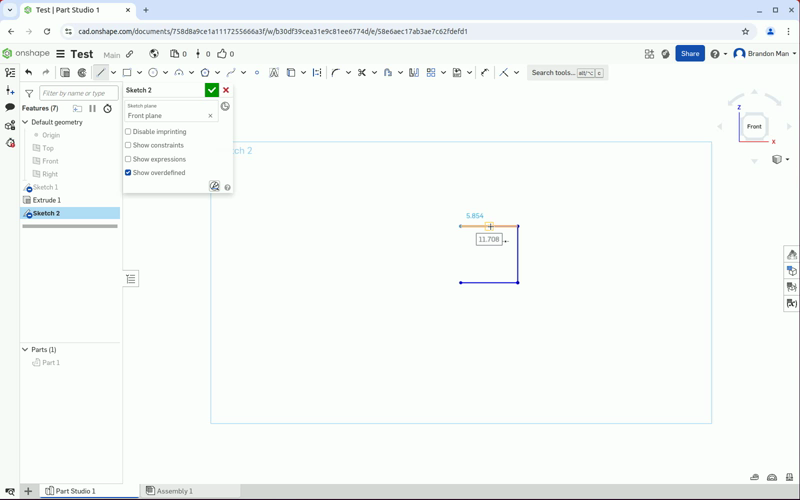
mouse_move(460, 282)
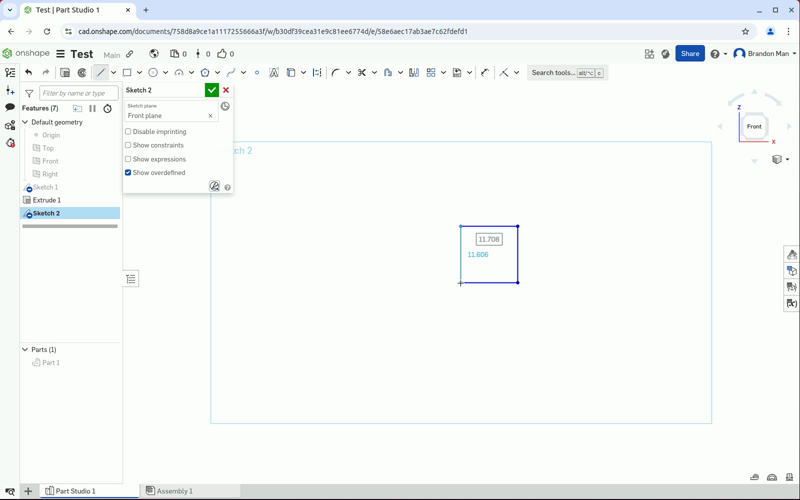
key_up(shift)
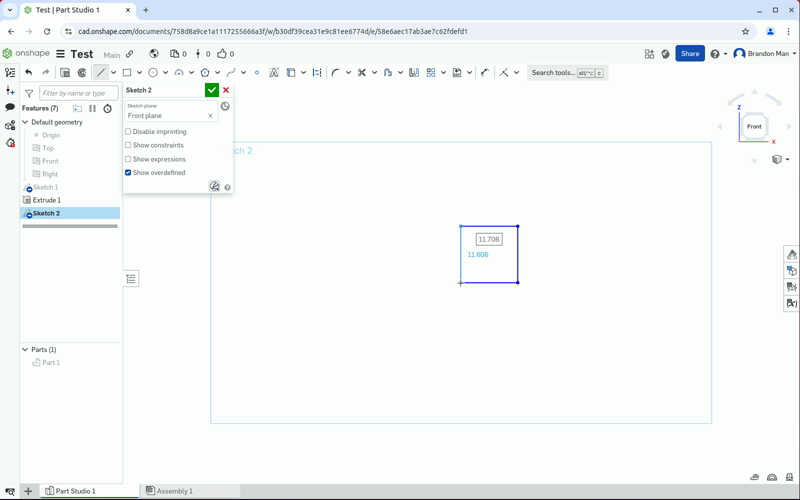
click(460, 282)
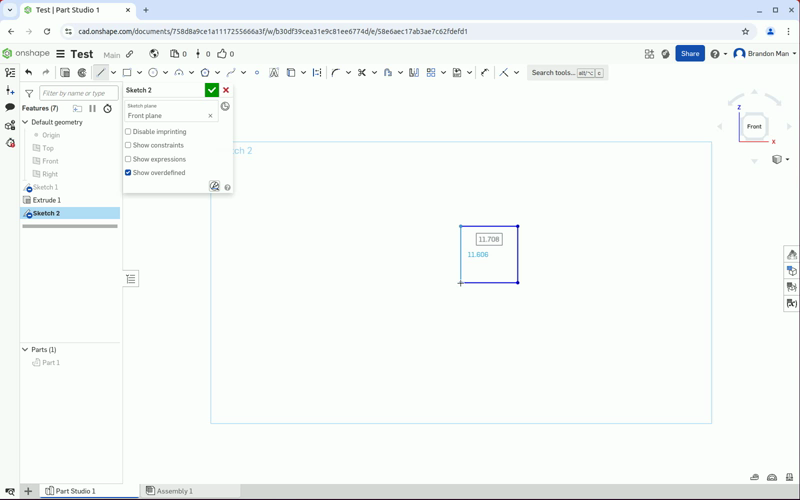
key(esc)
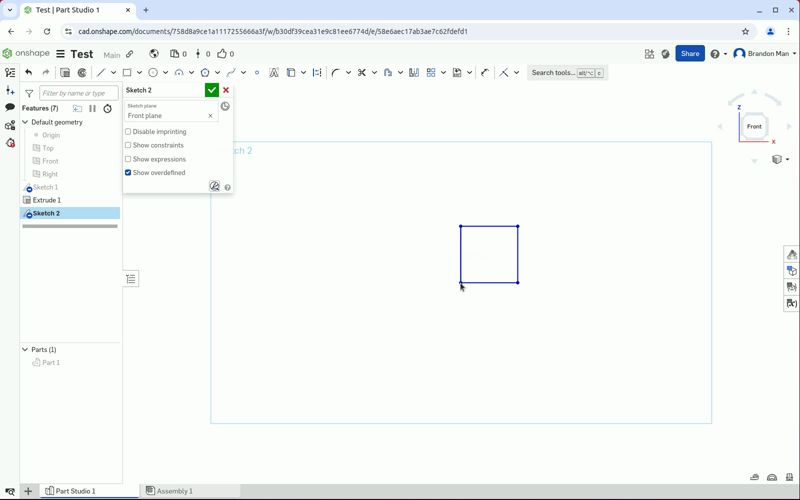
mouse_move(465, 269)
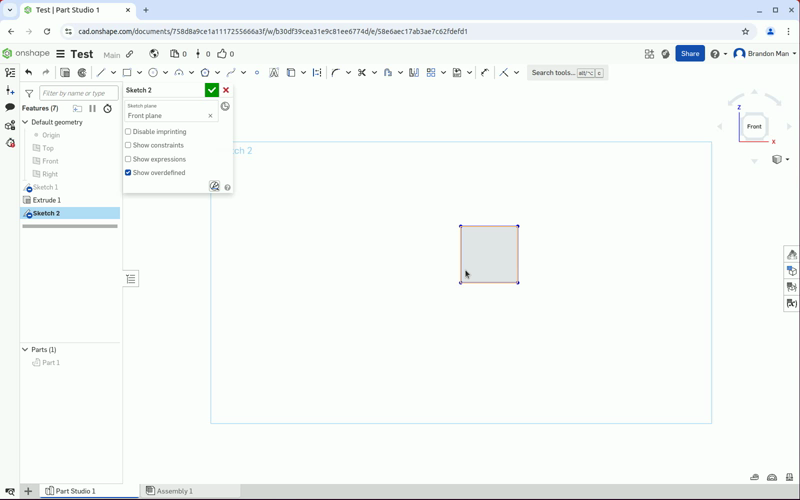
click(465, 269)
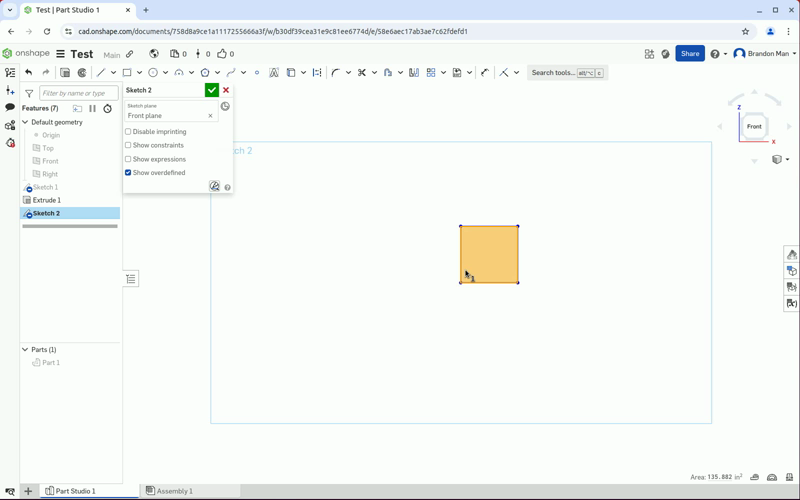
mouse_move(73, 352)
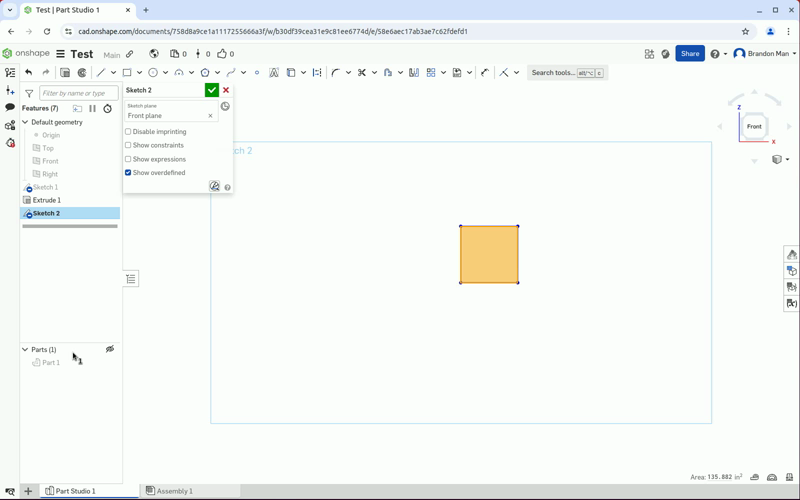
key(shift+y)
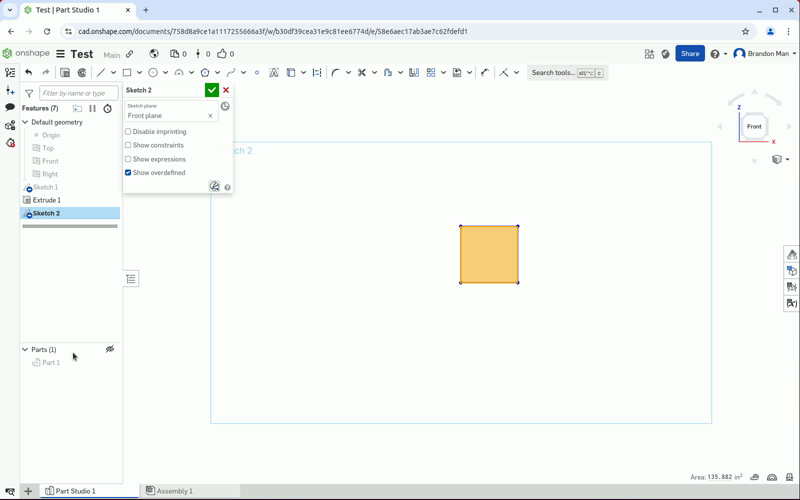
key(shift+e)
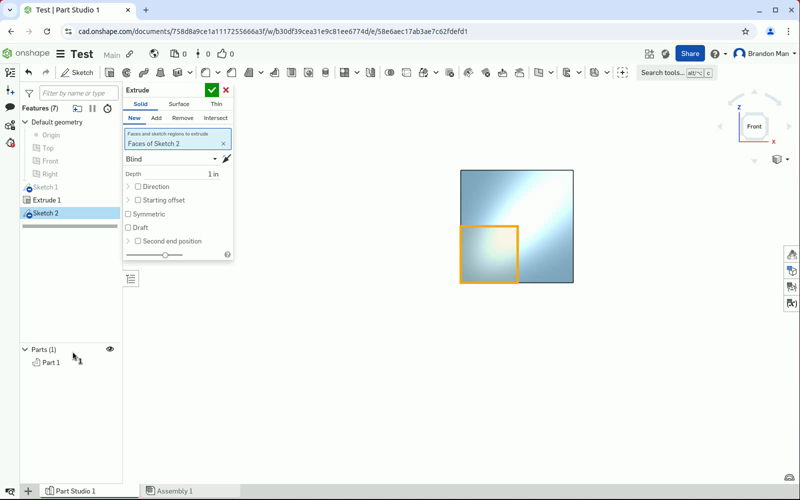
mouse_move(143, 106)
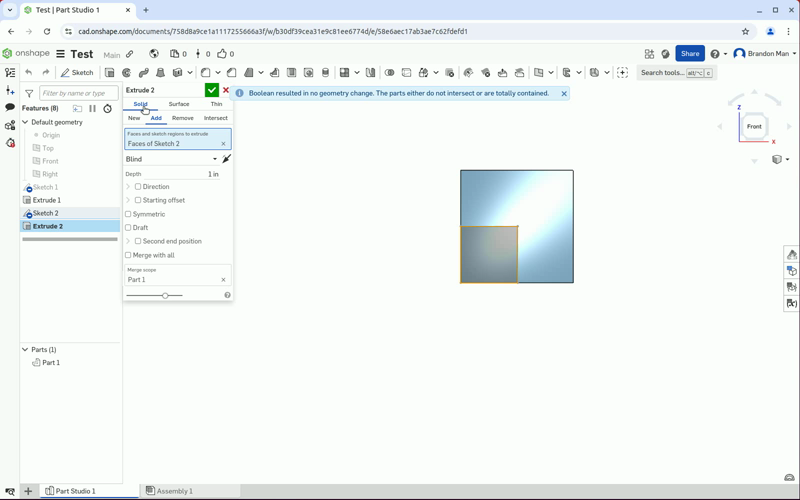
click(143, 106)
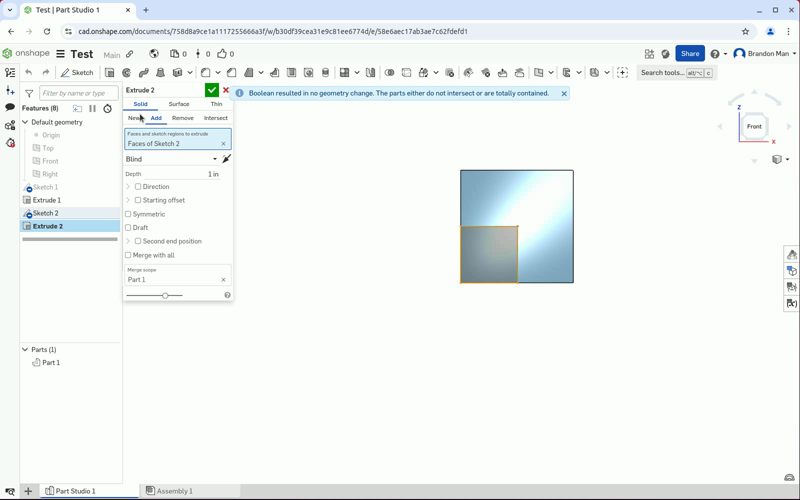
mouse_move(137, 120)
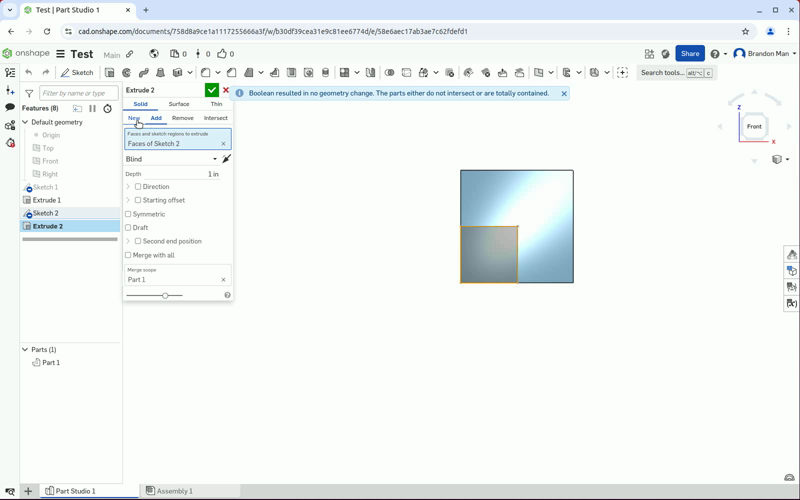
click(137, 120)
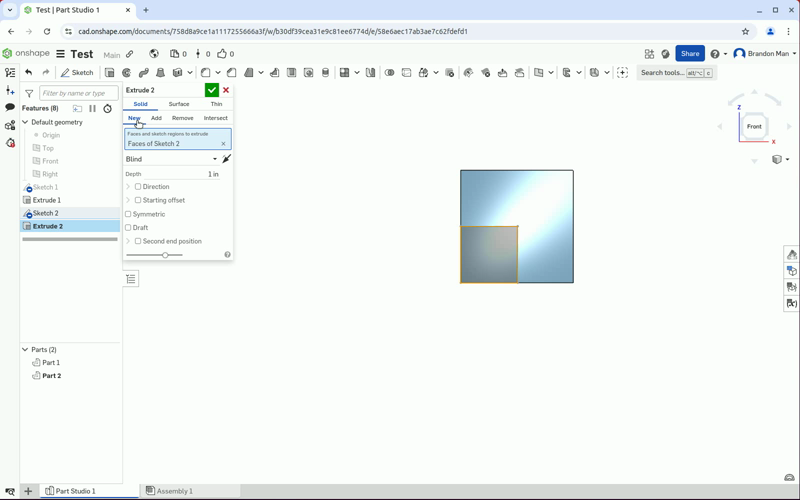
key(tab, 4)
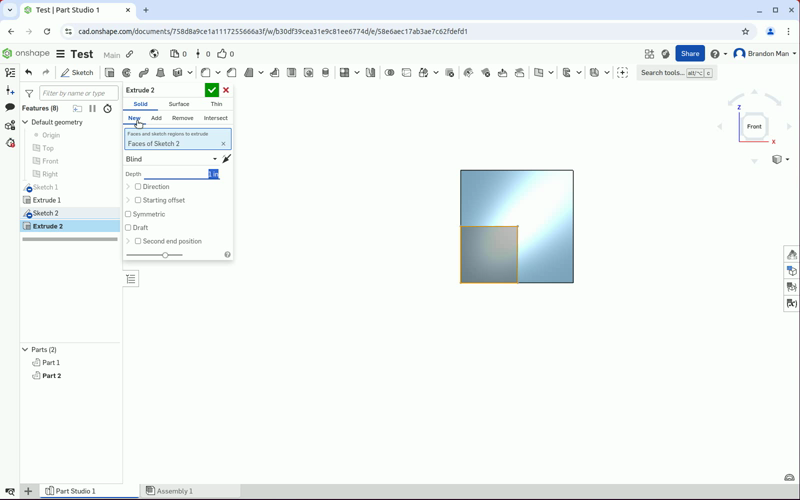
text(23.108)
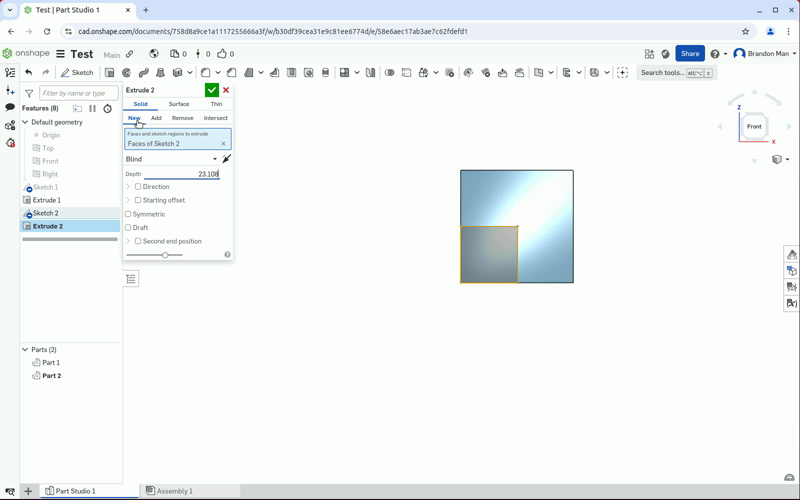
key(enter)
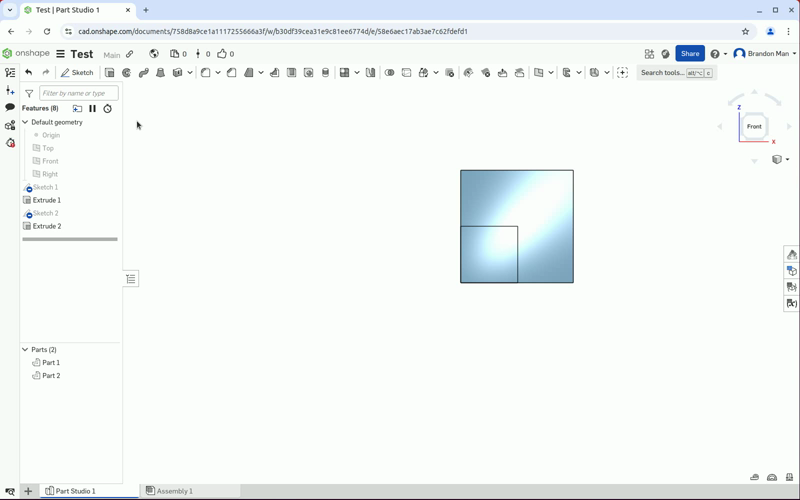
key(shift+h)
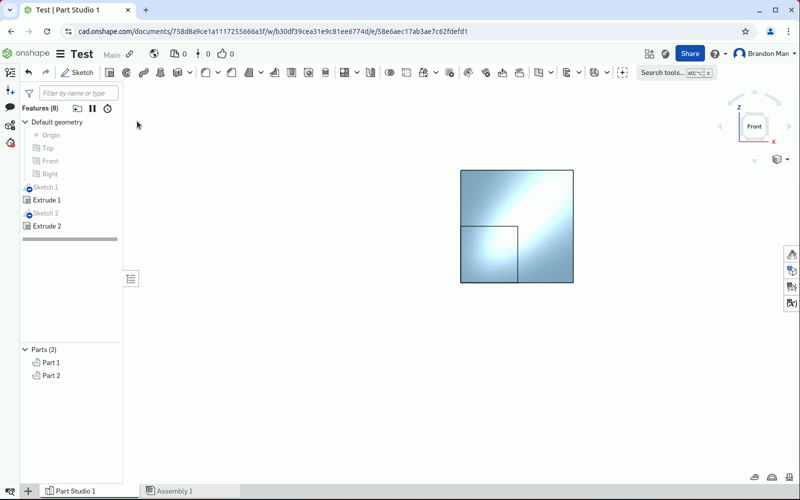
key(shift+h)
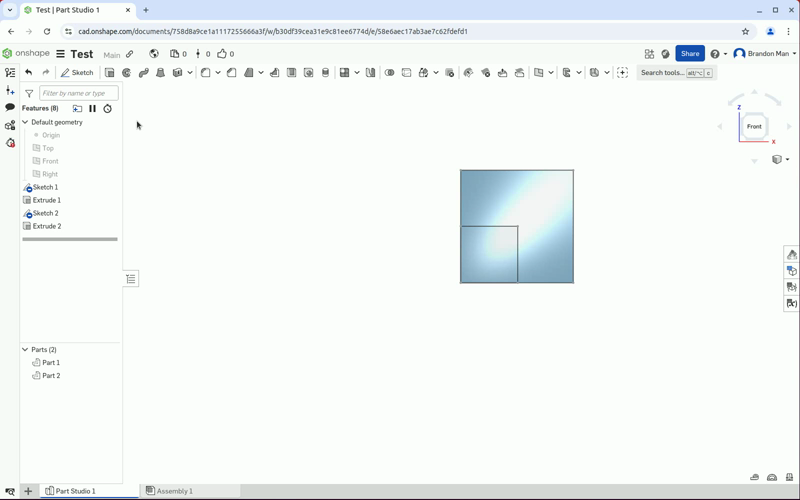
key(shift+7)
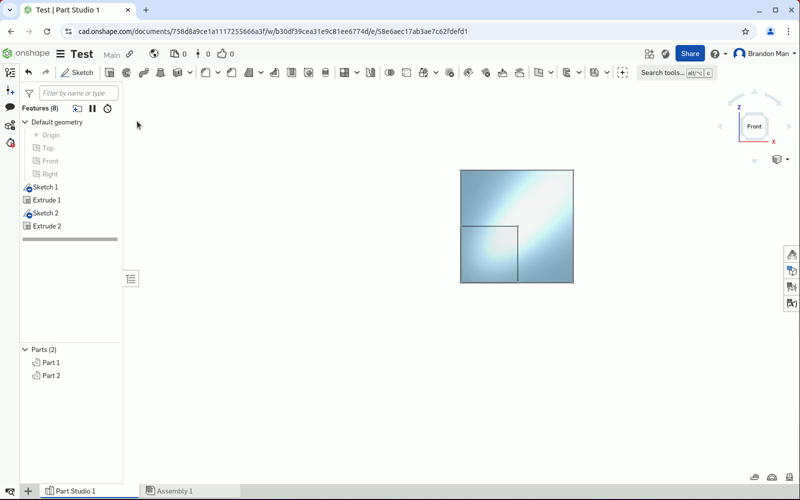
key(left, 2)
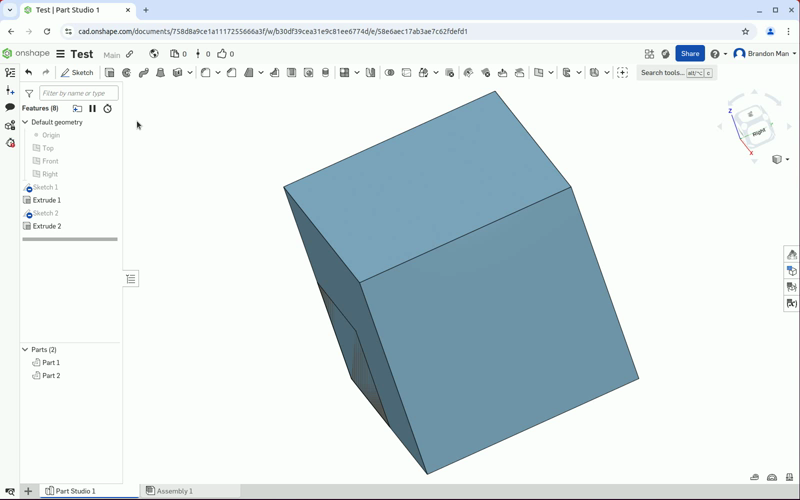
key(down, 2)
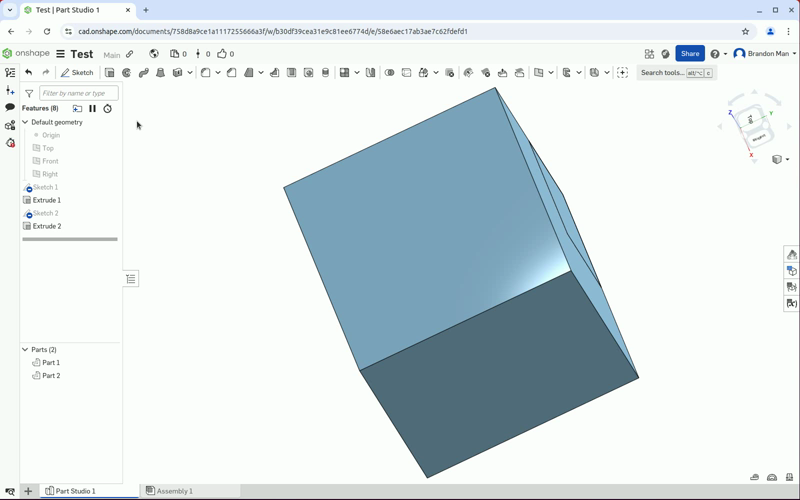
key(up, 2)
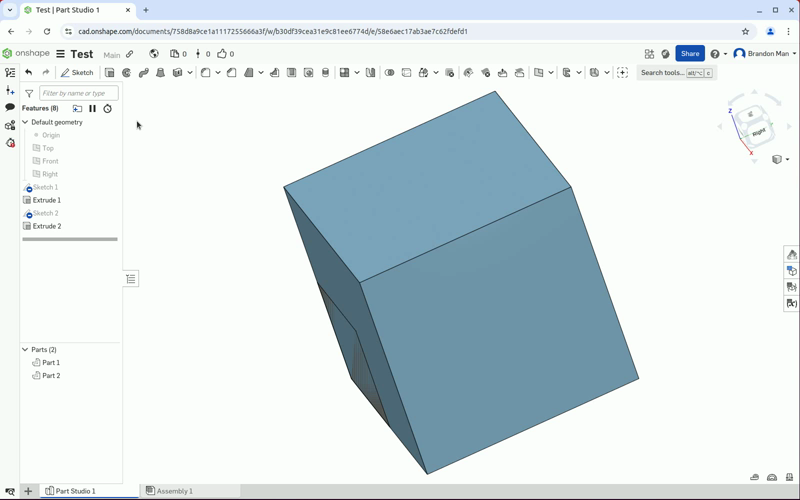
key(right, 2)
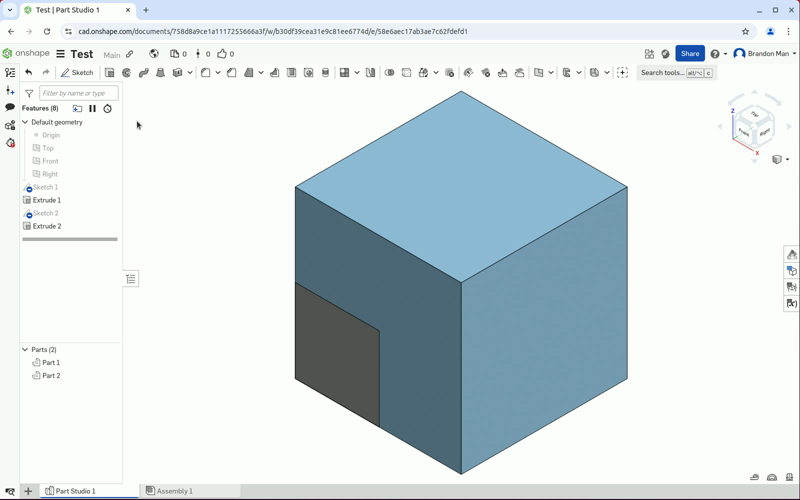
mouse_move(73, 189)
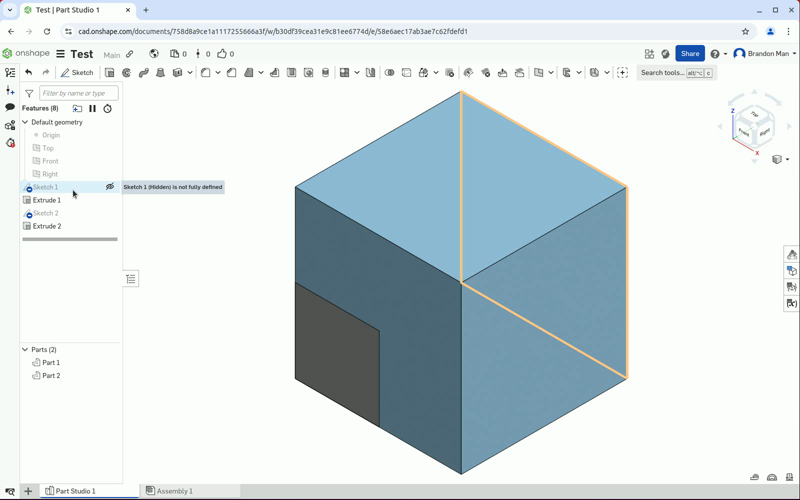
click(73, 189)